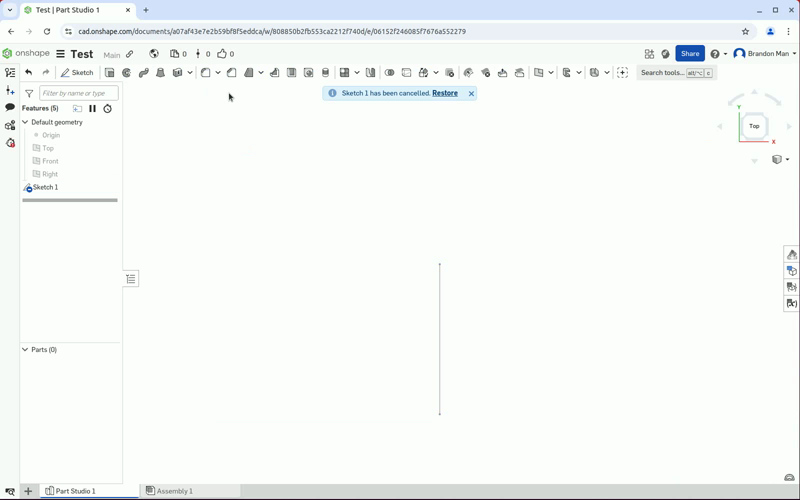
key(shift+h)
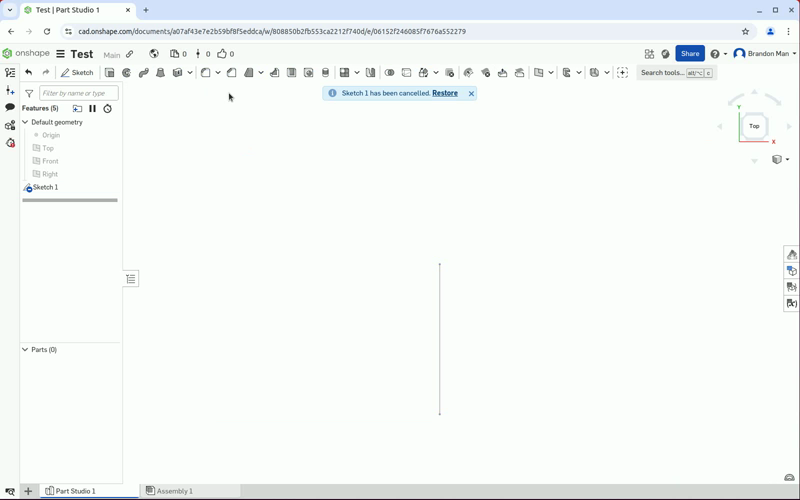
key(shift+s)
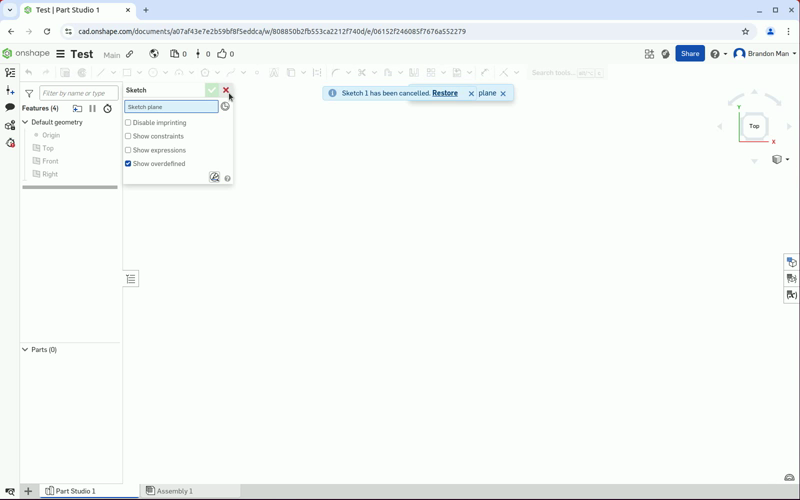
mouse_move(73, 150)
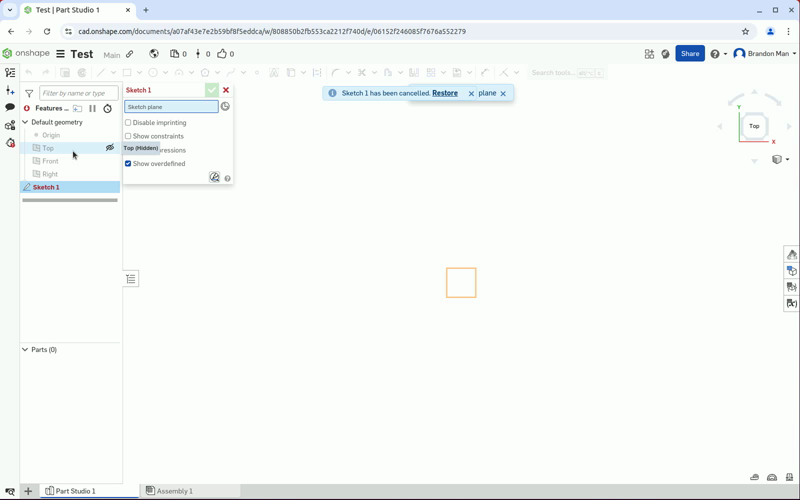
click(73, 150)
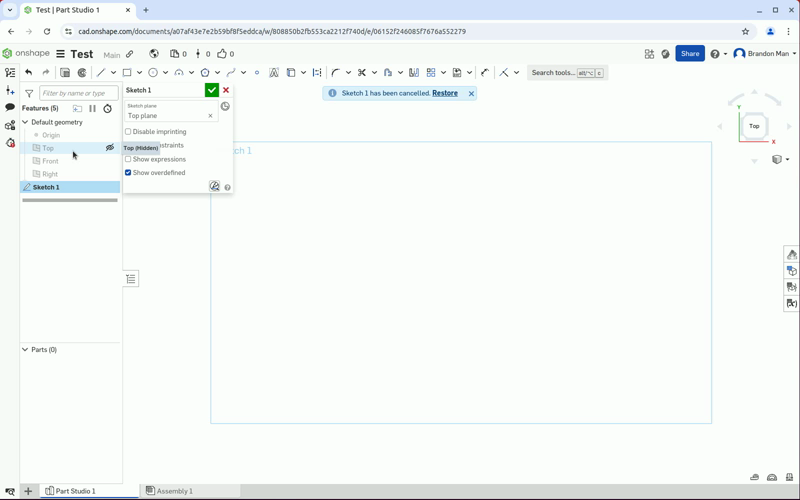
mouse_move(73, 352)
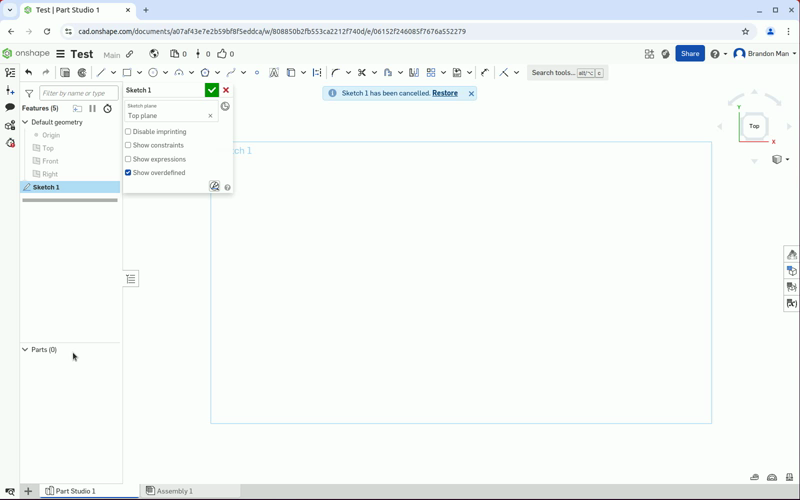
key(y)
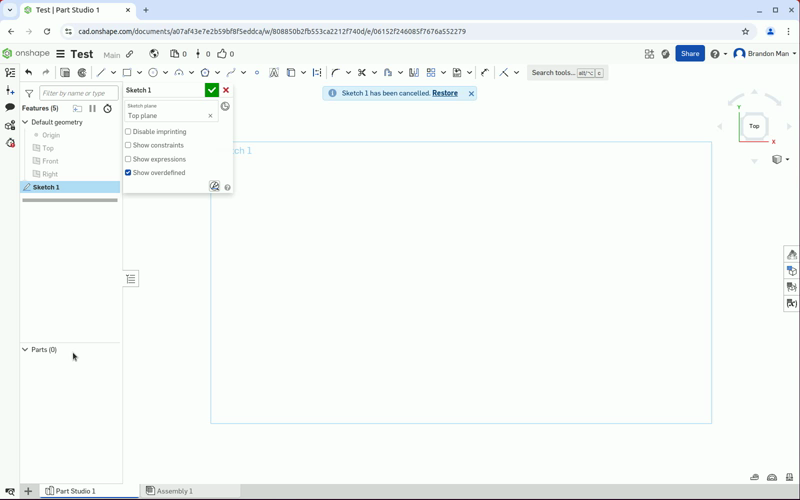
key(l)
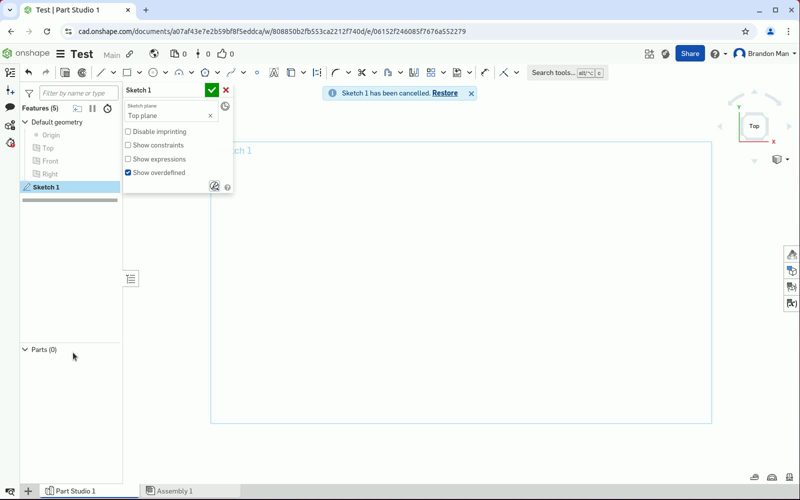
key_down(shift)
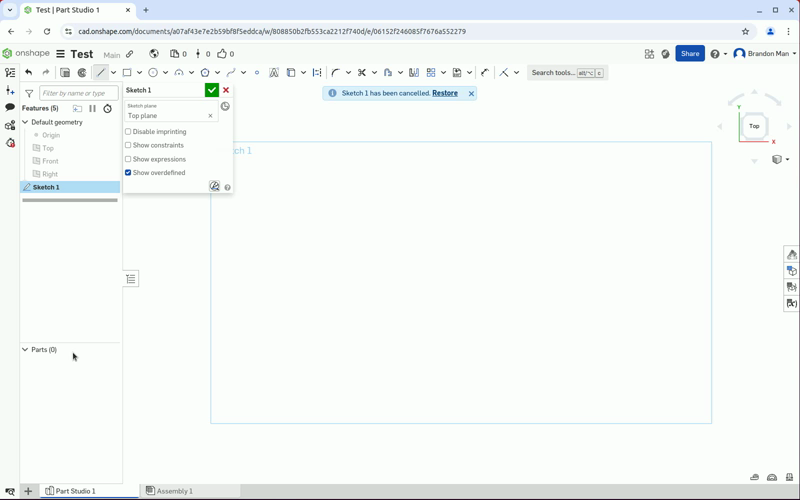
mouse_move(404, 324)
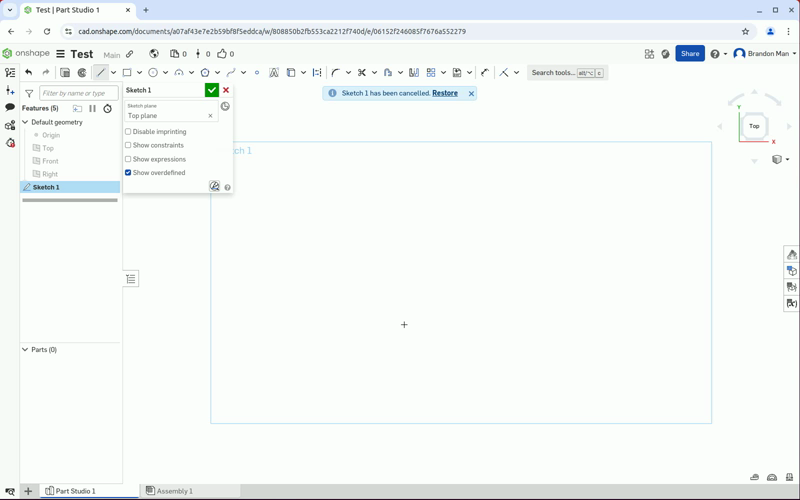
click(404, 324)
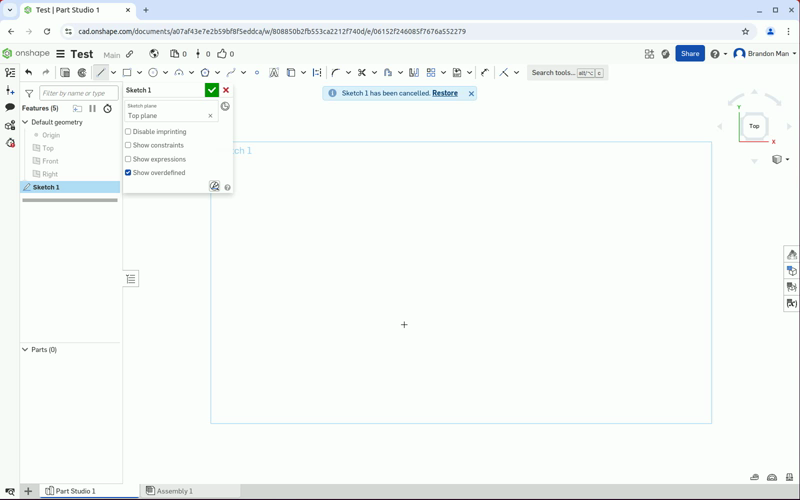
key_up(shift)
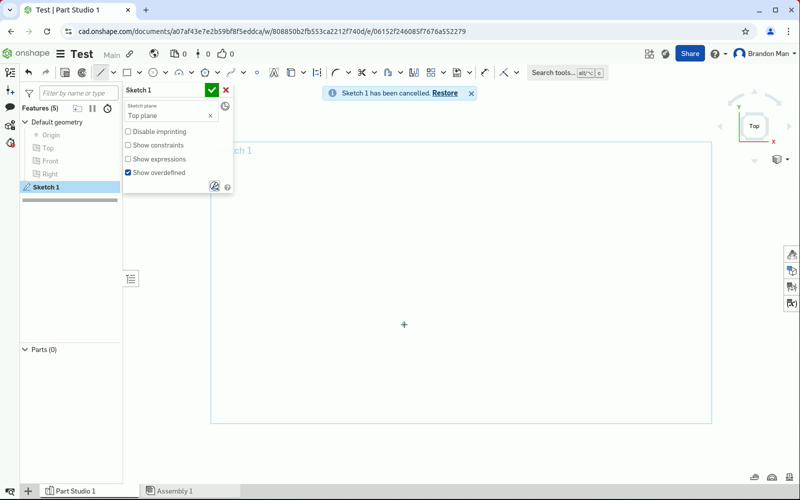
key_down(shift)
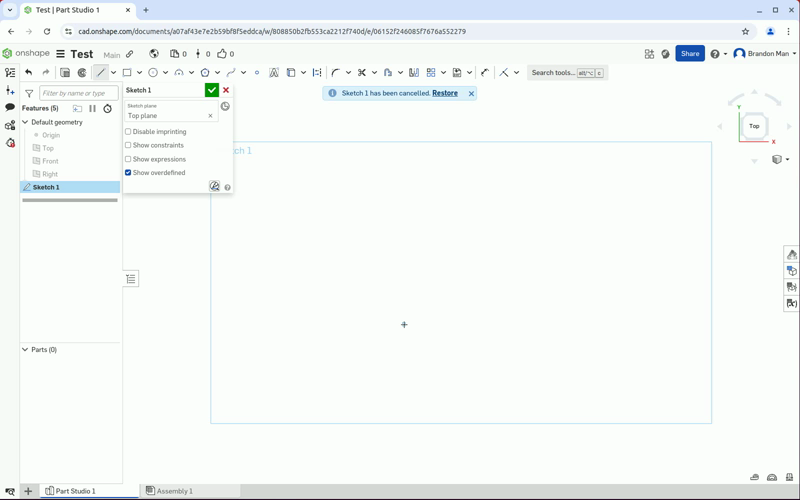
mouse_move(529, 324)
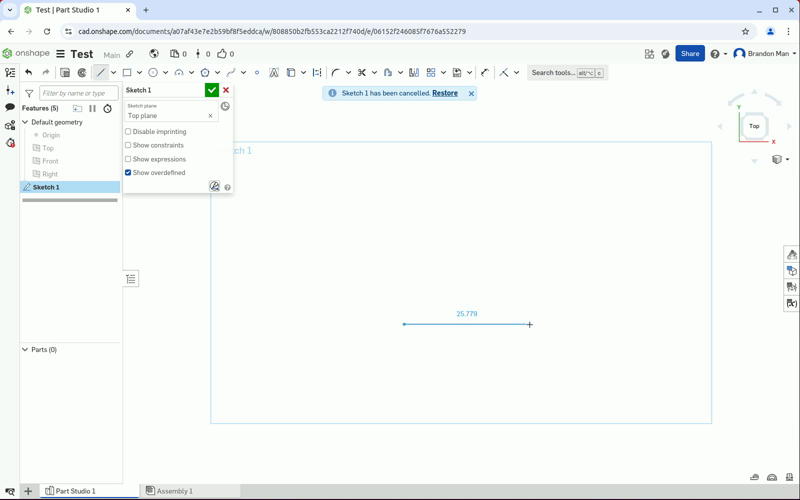
click(529, 324)
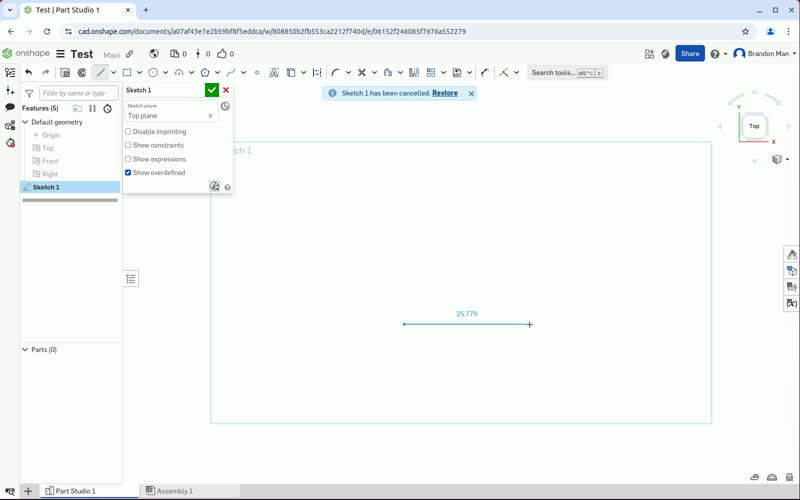
key_up(shift)
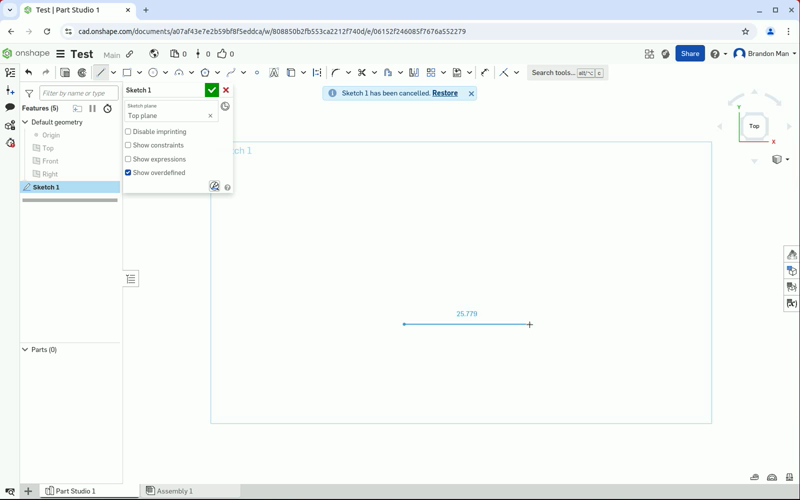
key_down(shift)
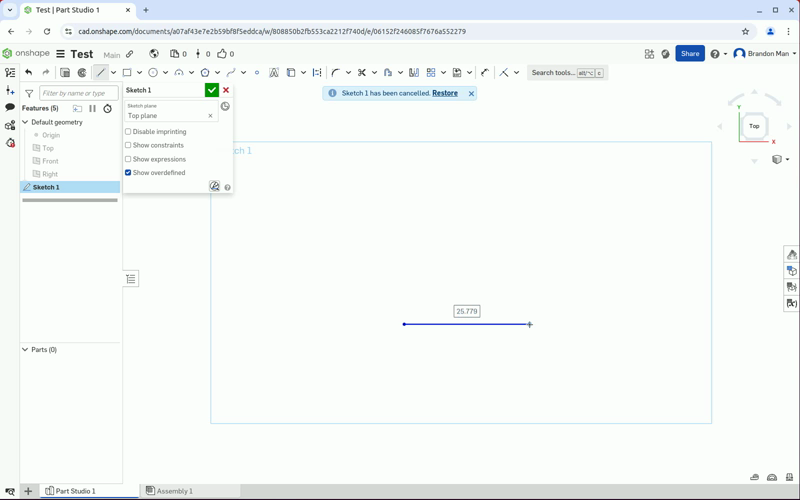
mouse_move(529, 198)
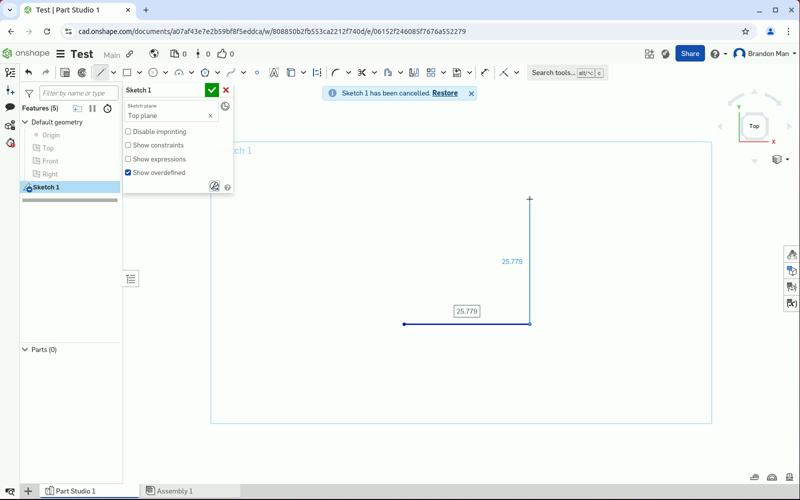
click(529, 198)
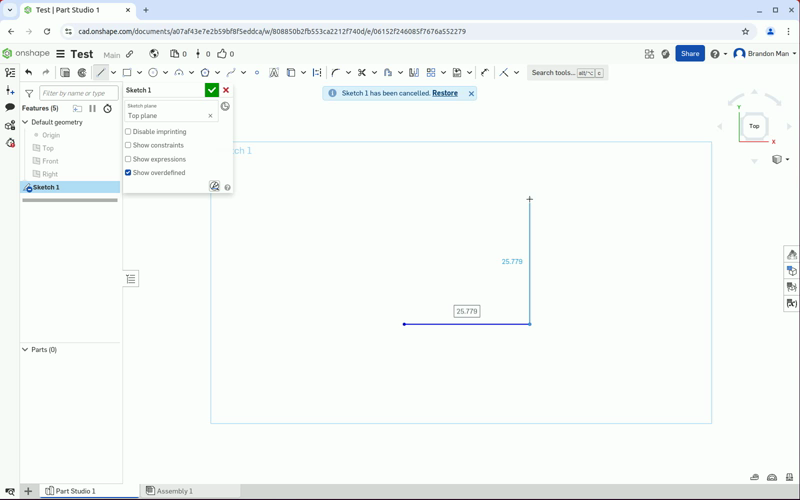
key_up(shift)
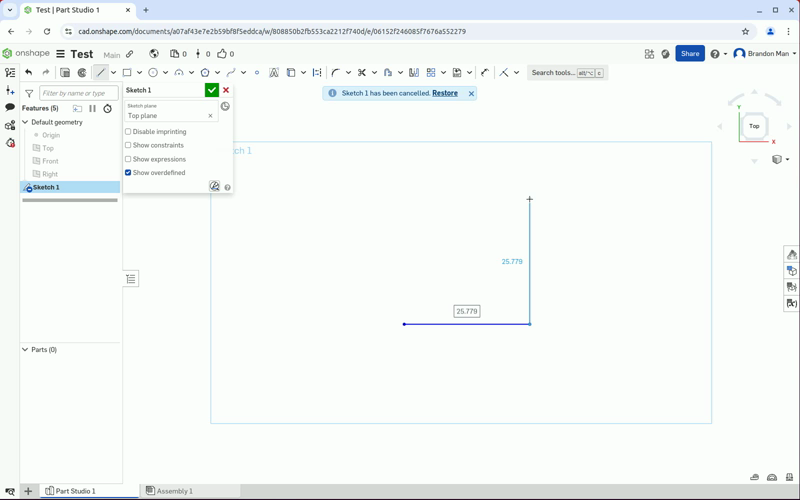
key_down(shift)
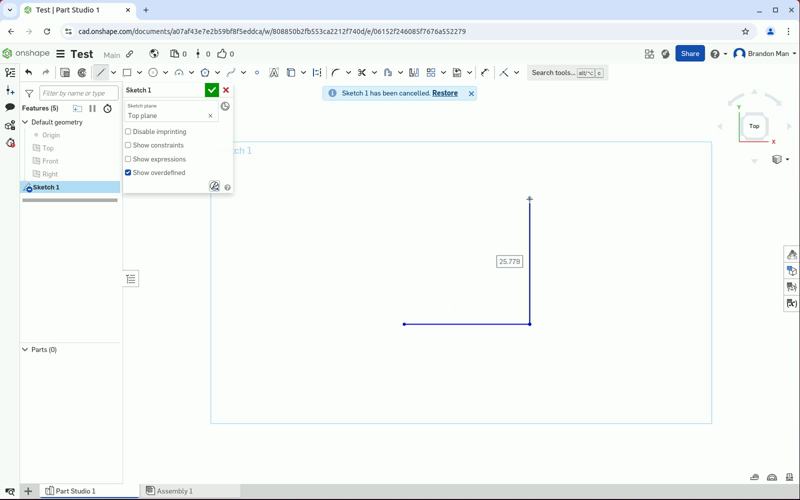
mouse_move(404, 198)
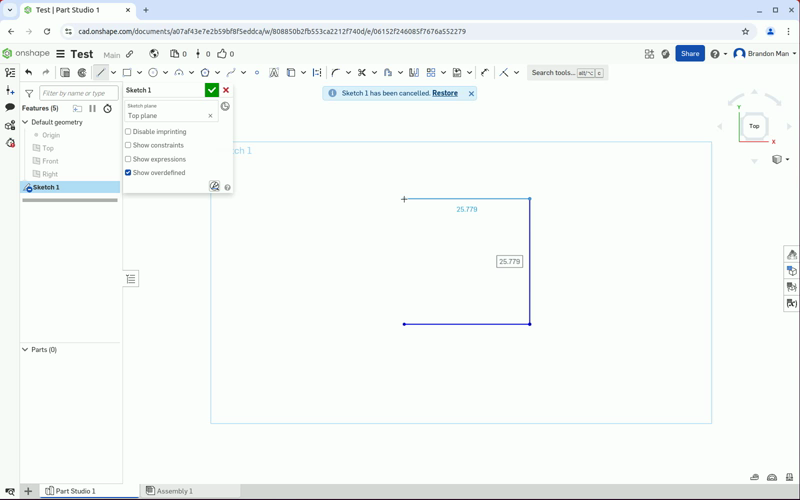
click(404, 198)
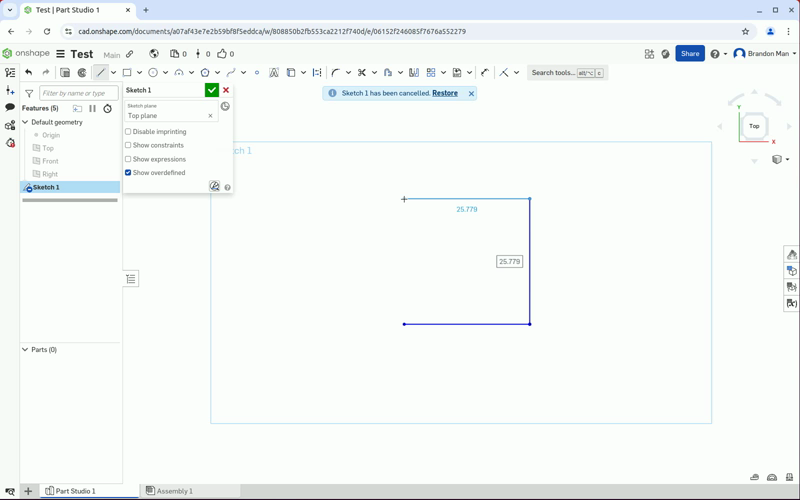
key_up(shift)
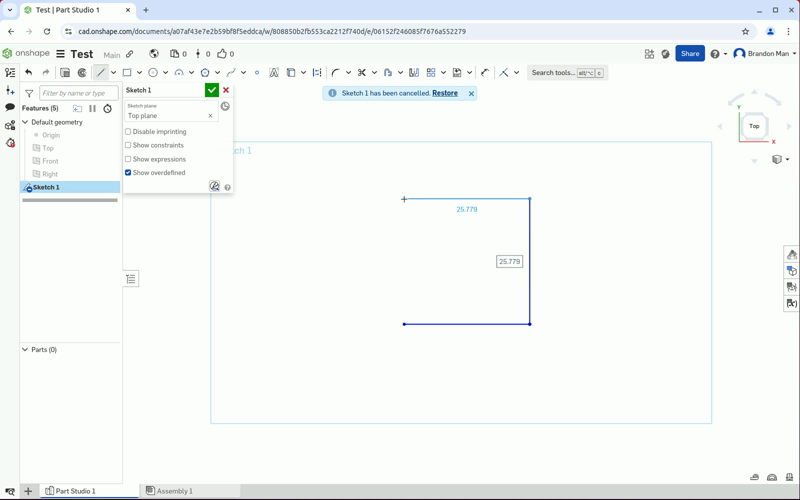
key_down(shift)
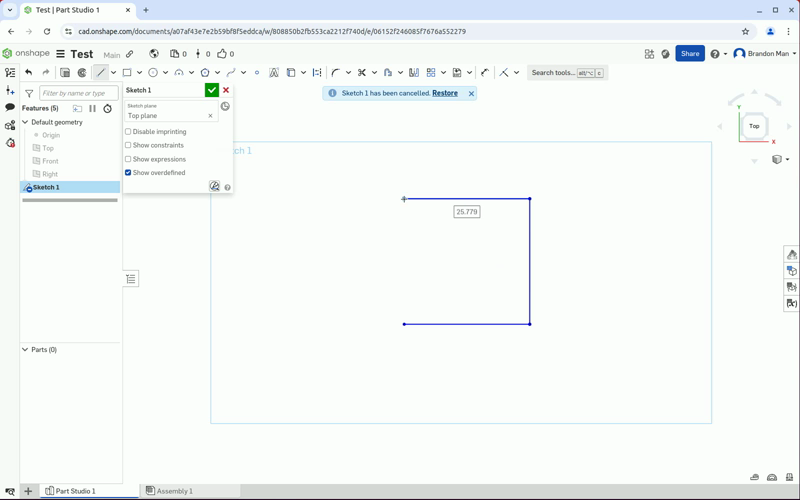
mouse_move(404, 324)
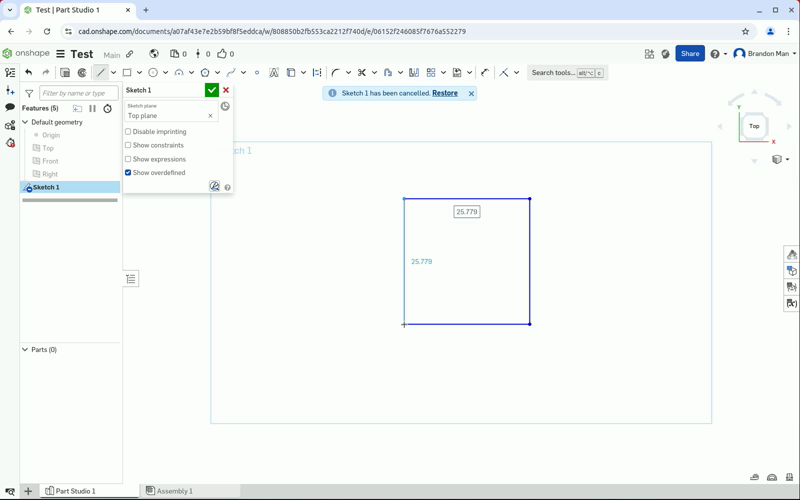
key_up(shift)
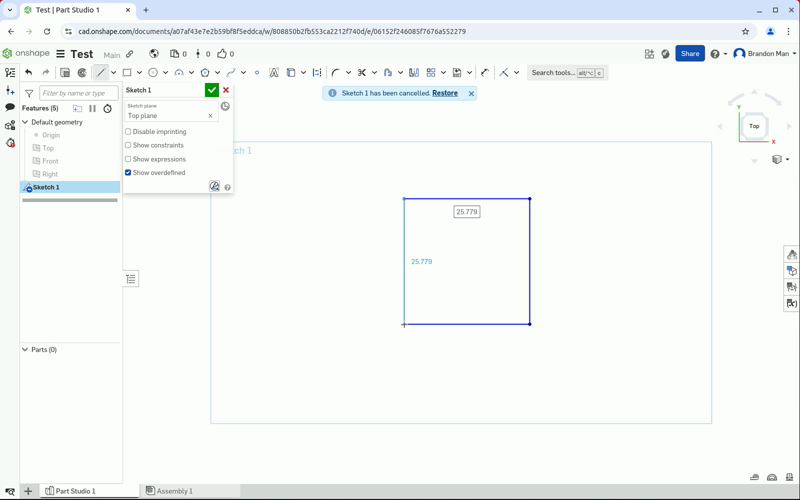
click(404, 324)
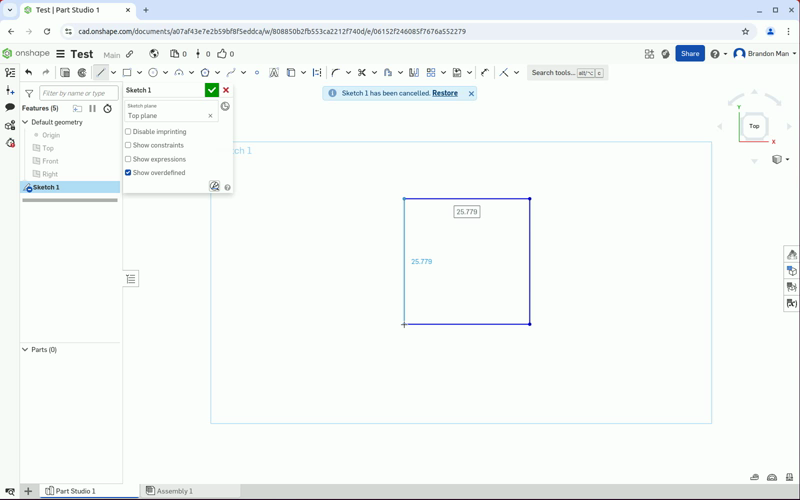
key(esc)
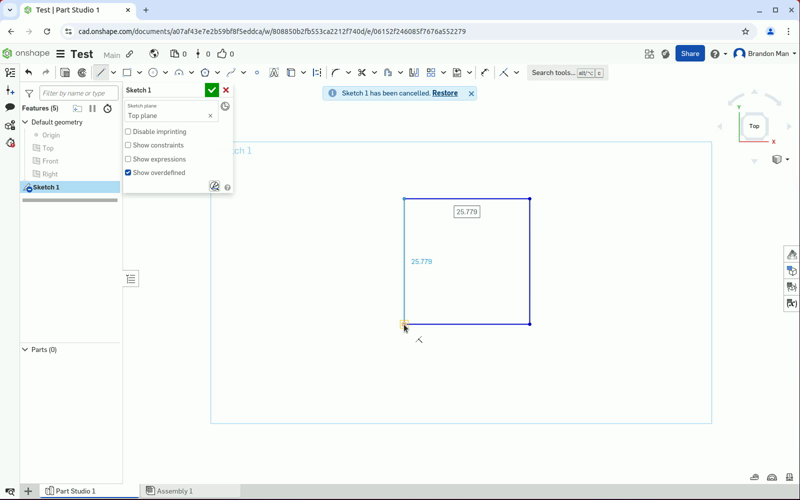
mouse_move(511, 255)
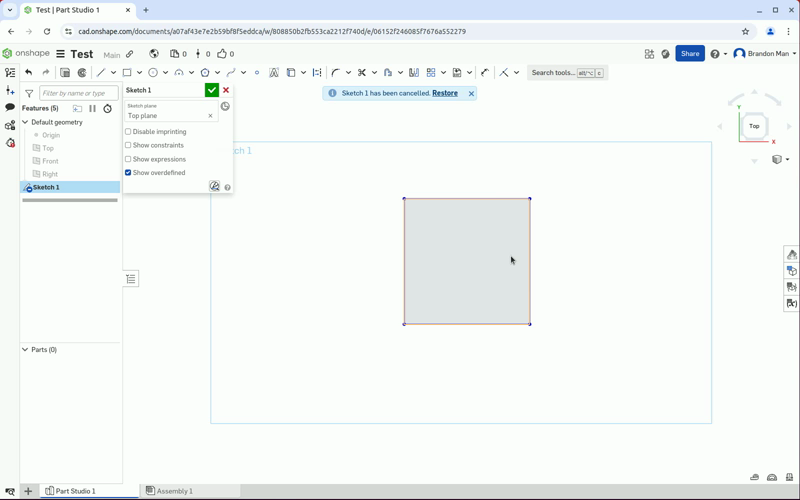
click(511, 255)
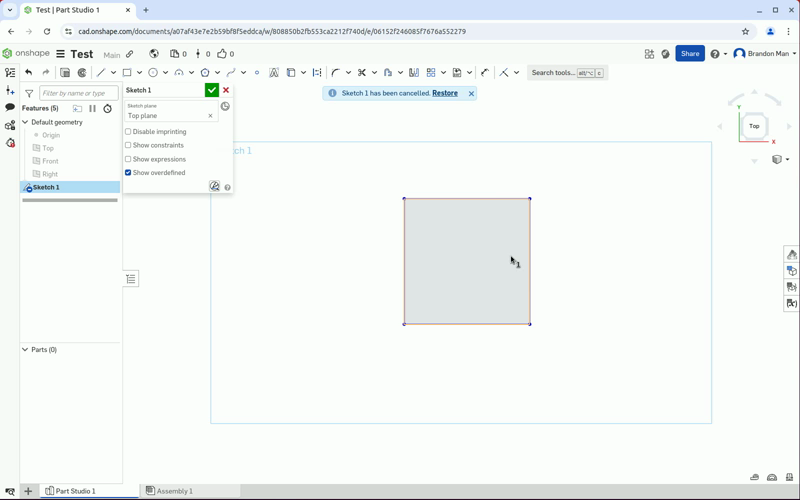
mouse_move(73, 352)
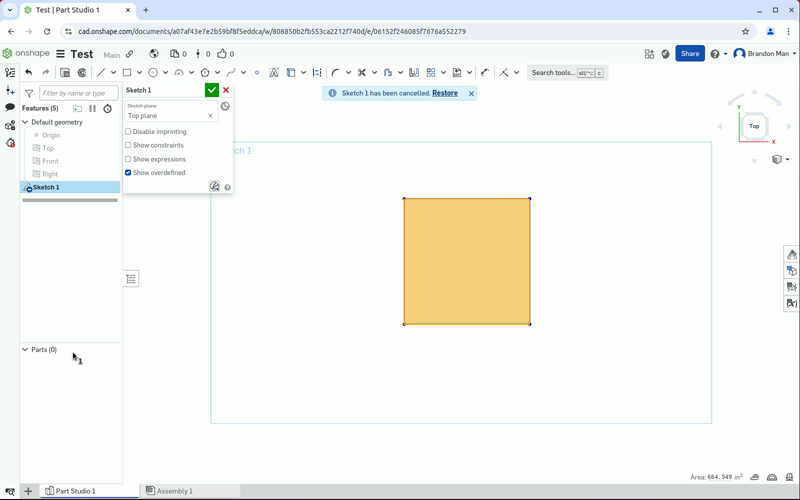
key(shift+y)
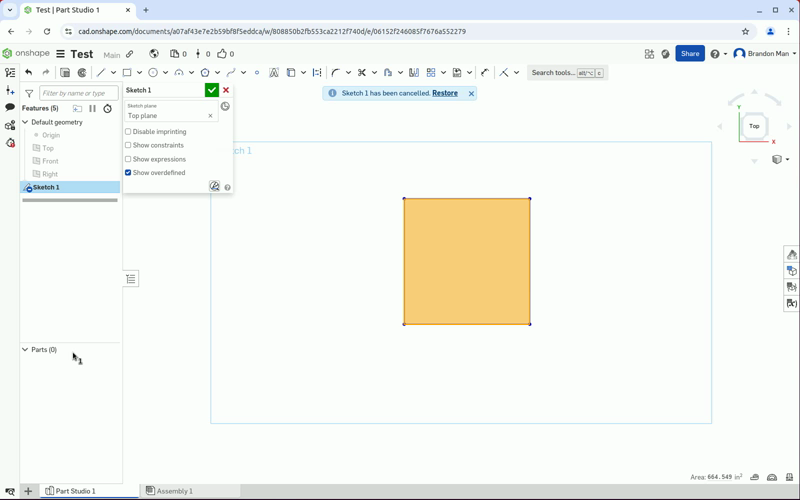
key(shift+e)
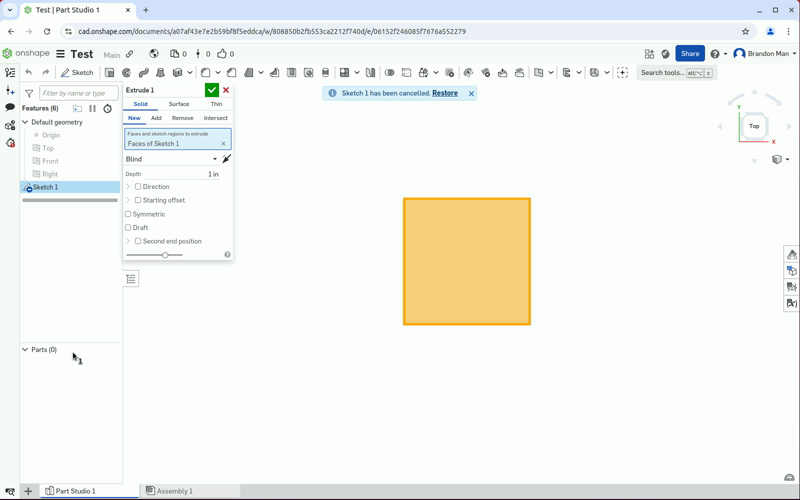
mouse_move(143, 106)
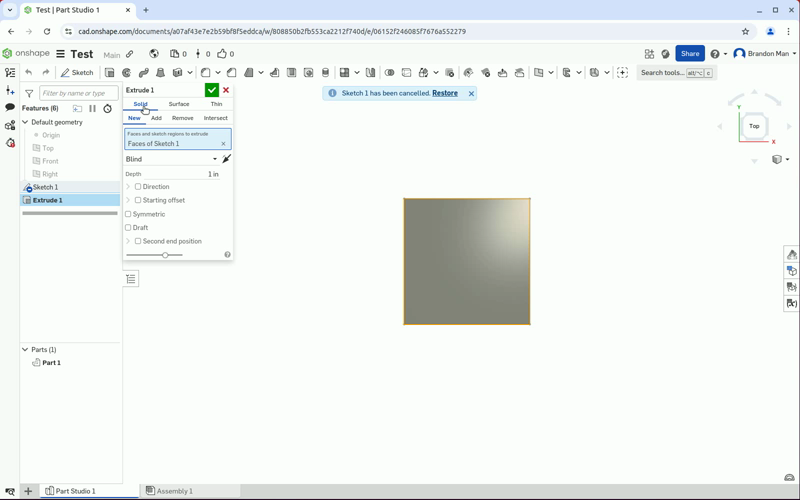
click(143, 106)
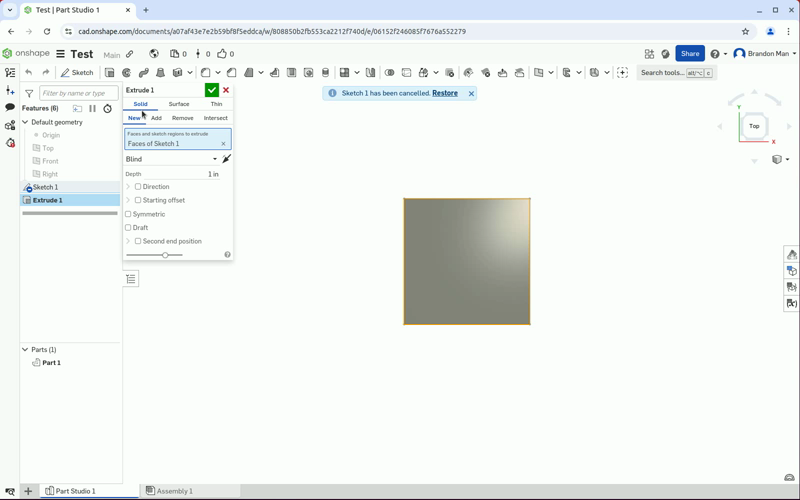
mouse_move(137, 120)
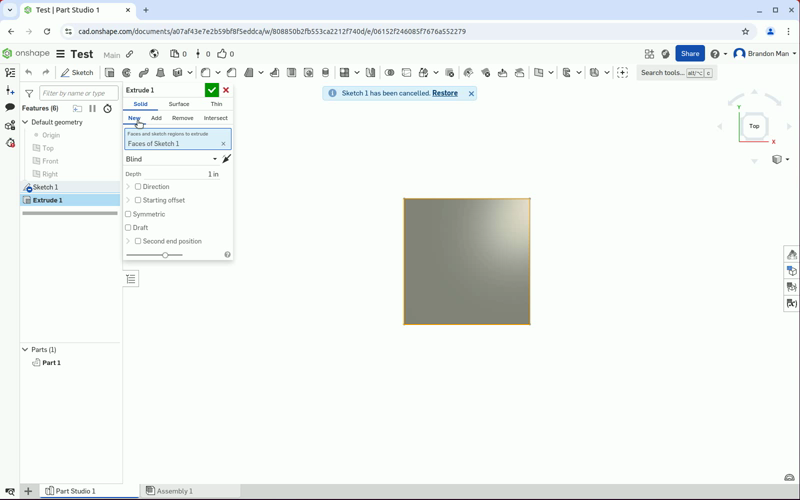
click(137, 120)
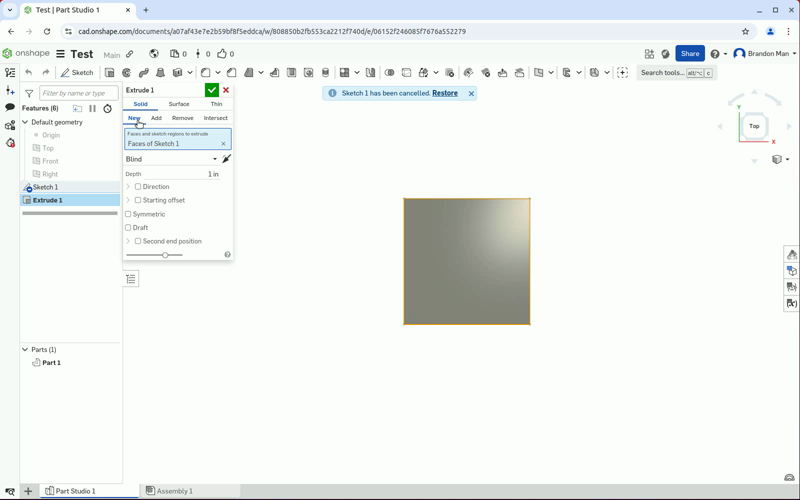
key(tab, 4)
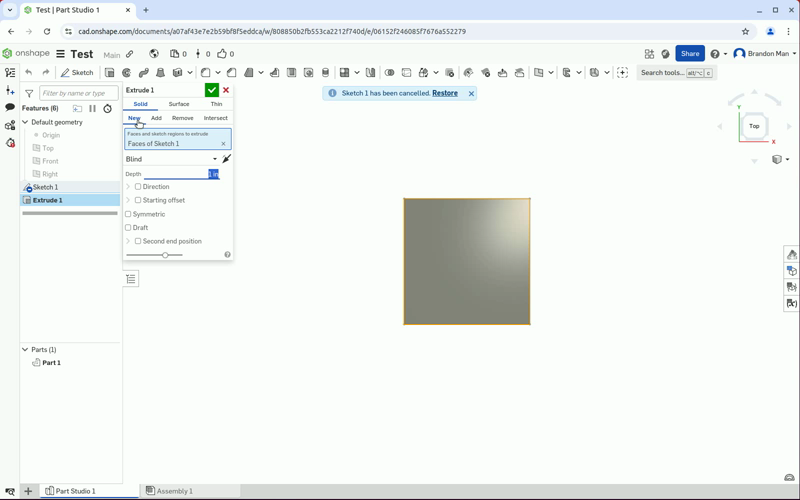
text(23.108)
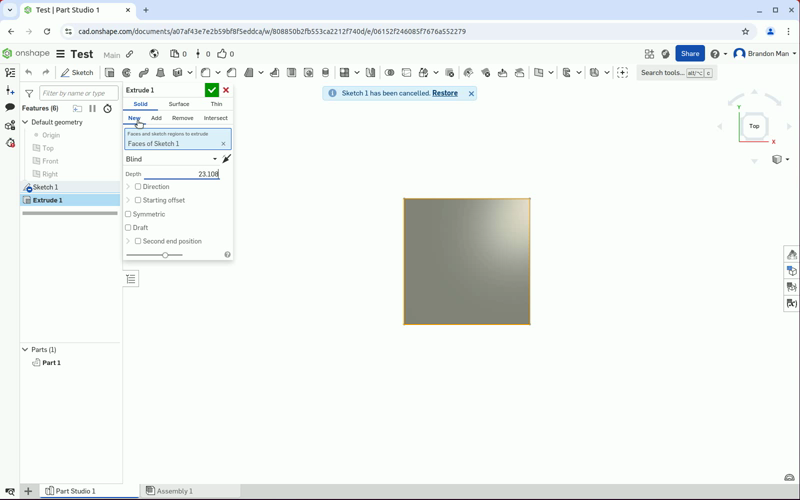
key(enter)
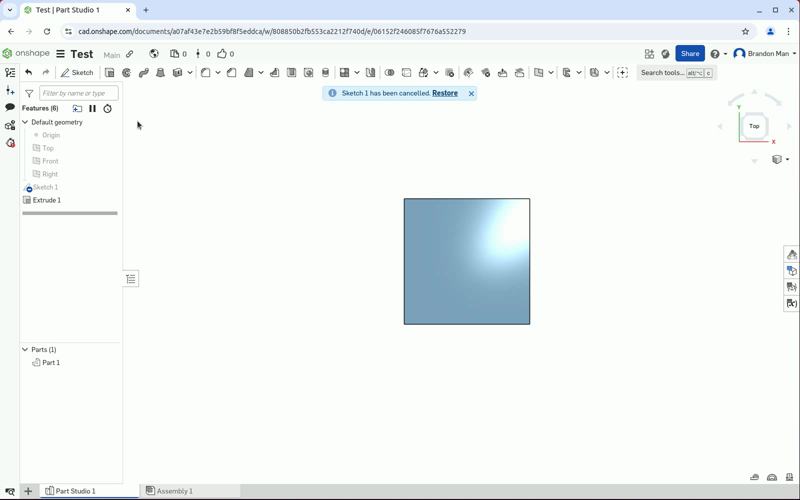
key(shift+h)
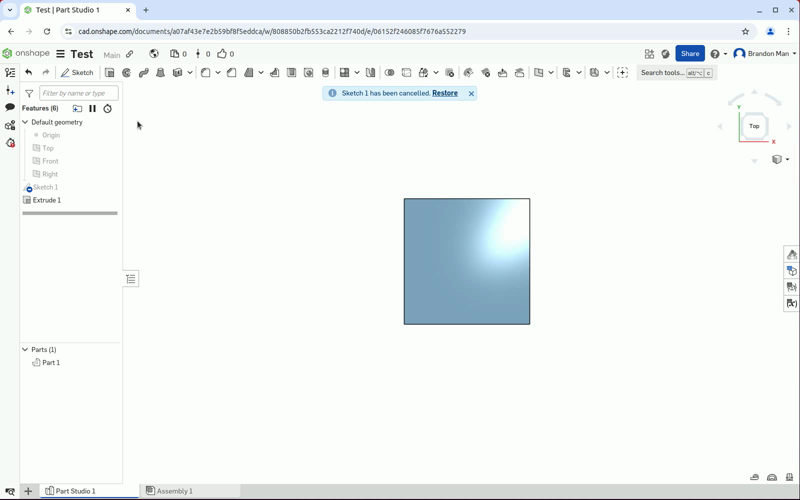
key(shift+h)
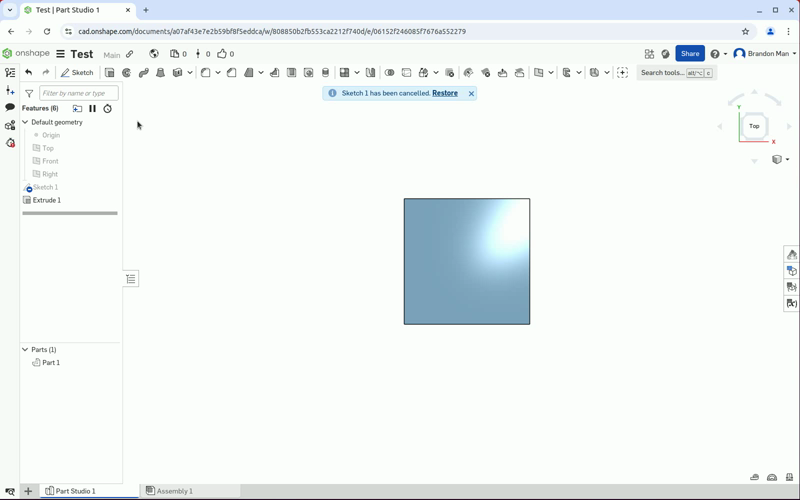
mouse_move(73, 189)
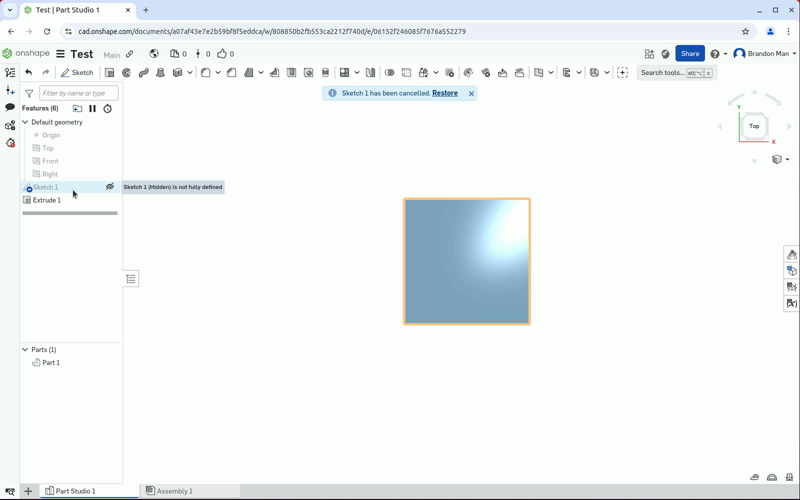
click(73, 189)
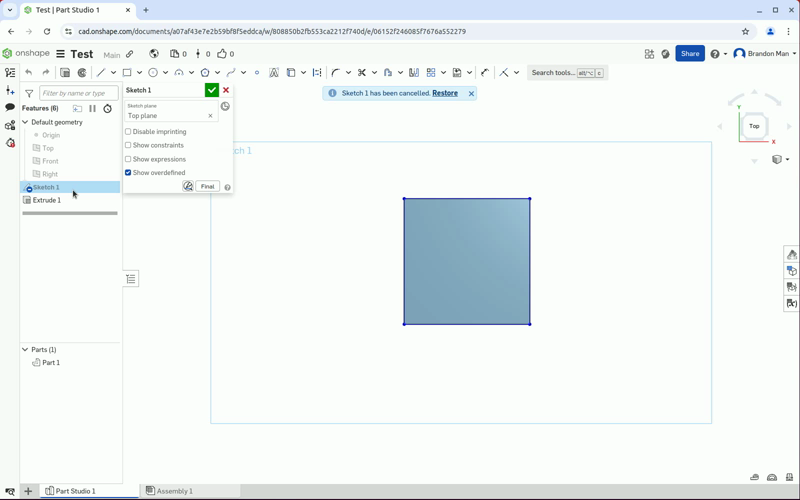
mouse_move(229, 92)
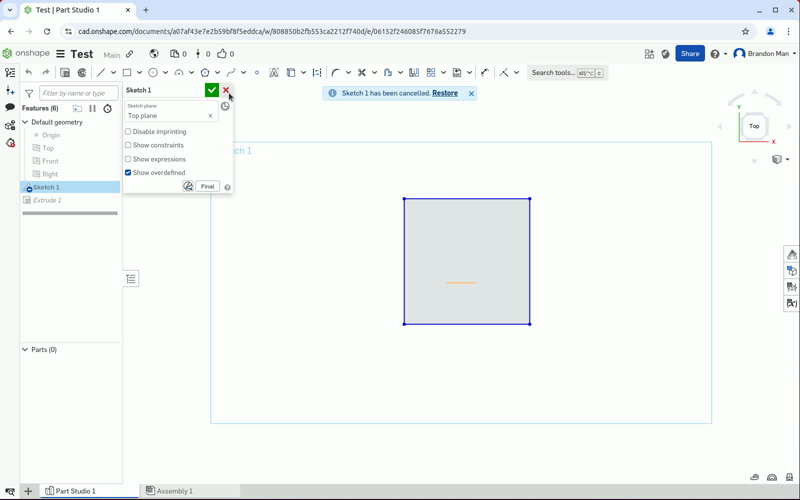
click(229, 92)
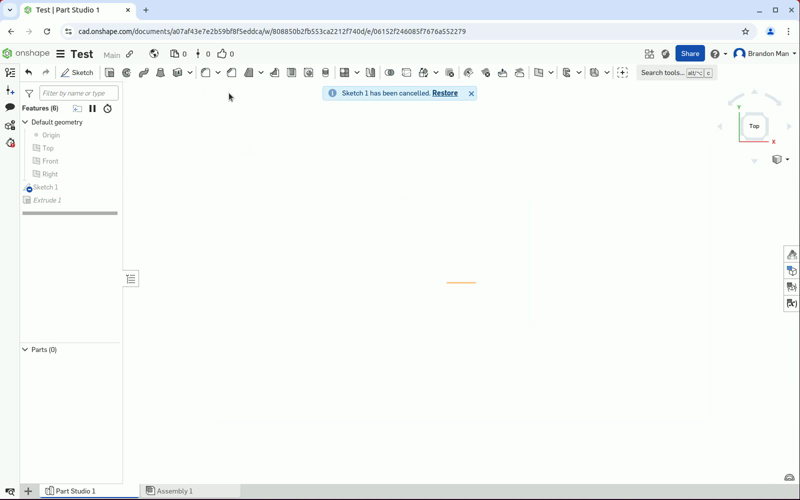
mouse_move(541, 75)
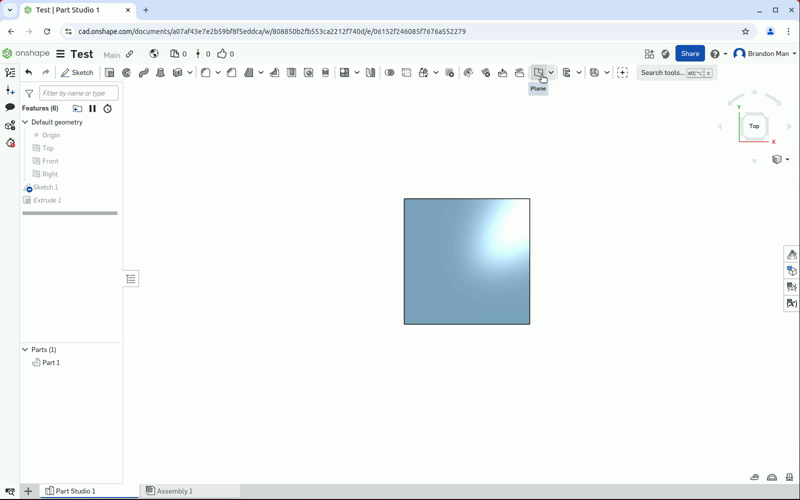
click(541, 75)
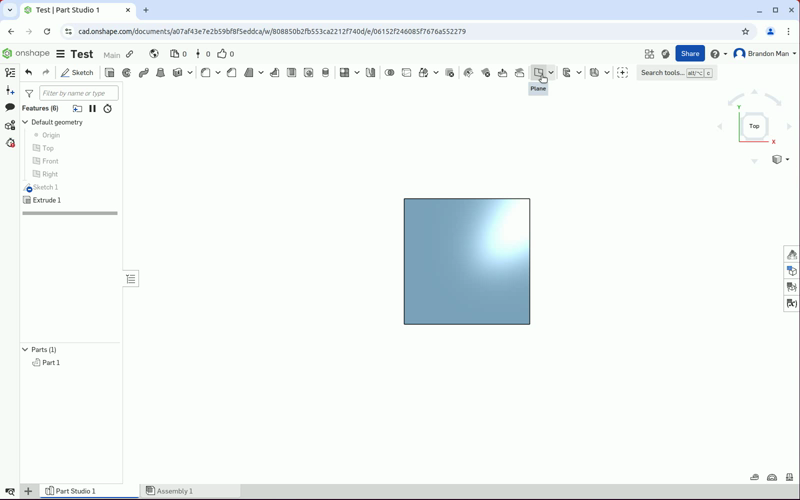
mouse_move(73, 150)
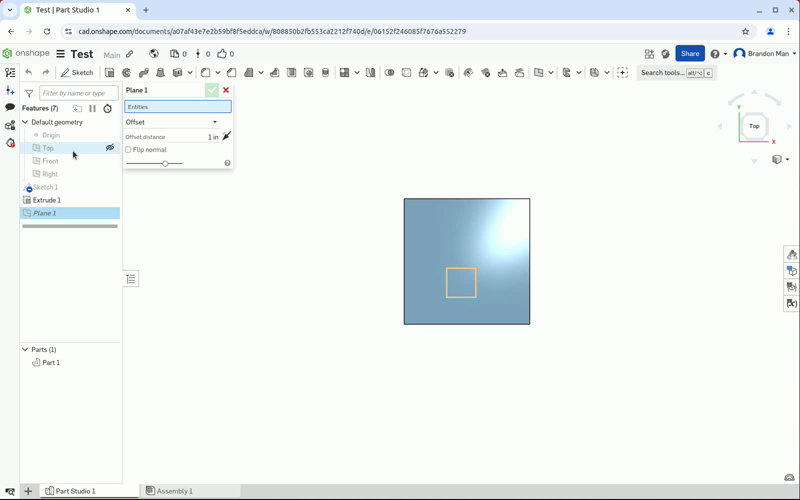
click(73, 150)
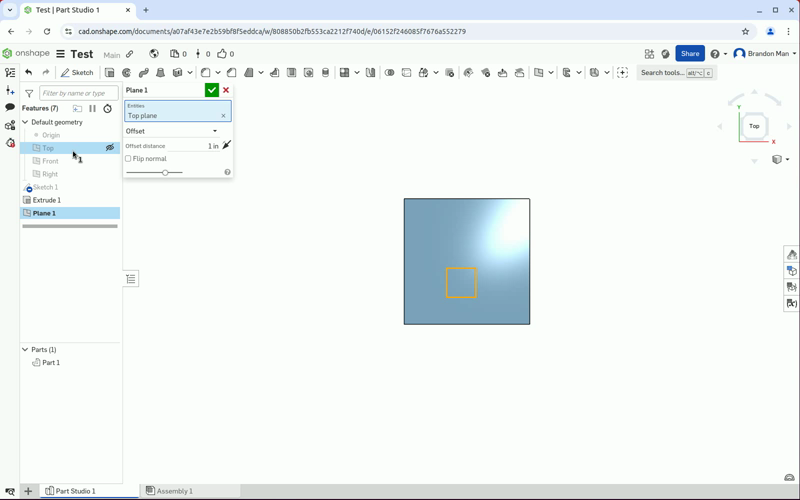
key(tab, 2)
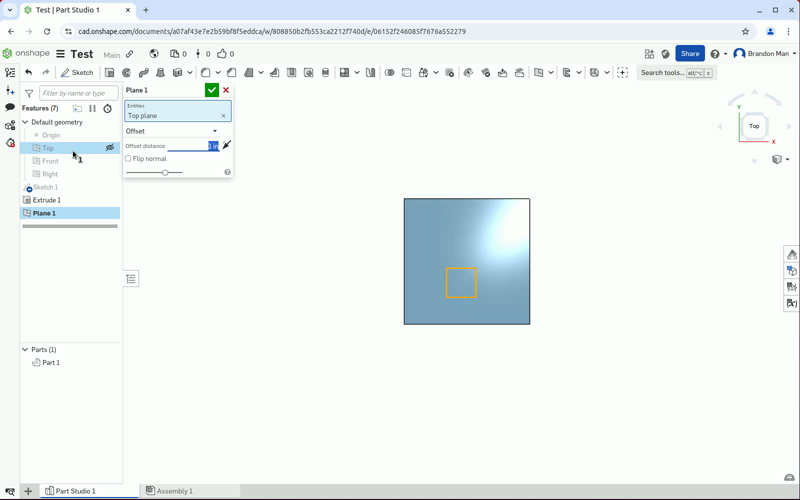
text(23.108)
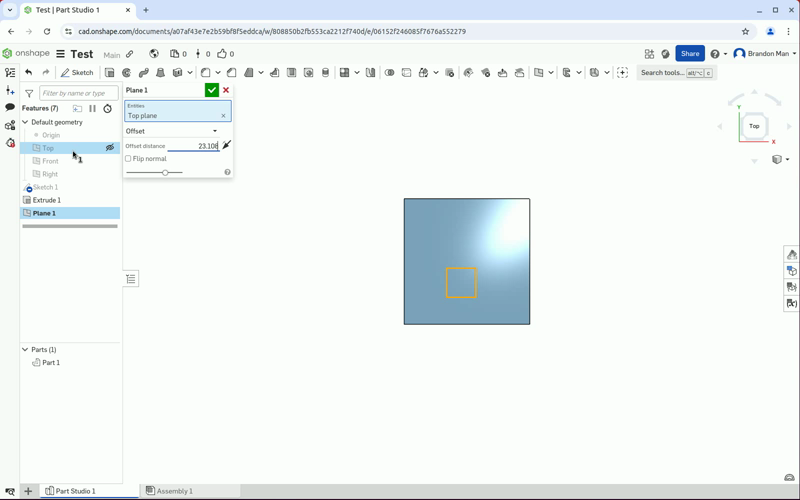
key(enter, 2)
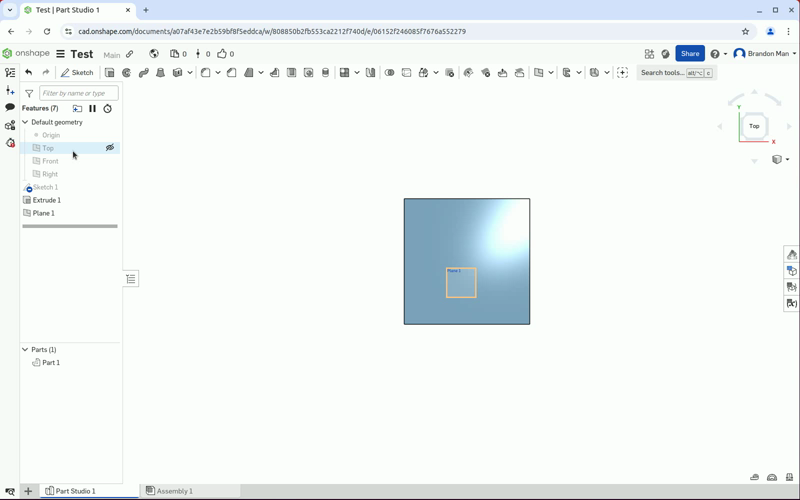
key(shift+s)
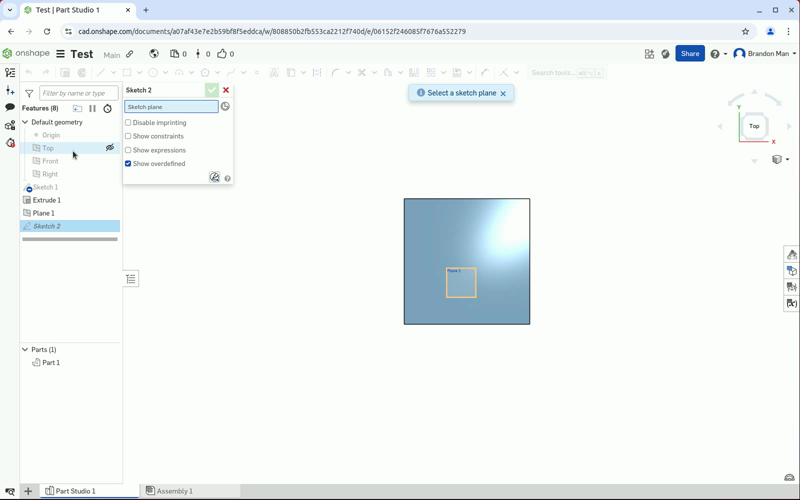
mouse_move(73, 215)
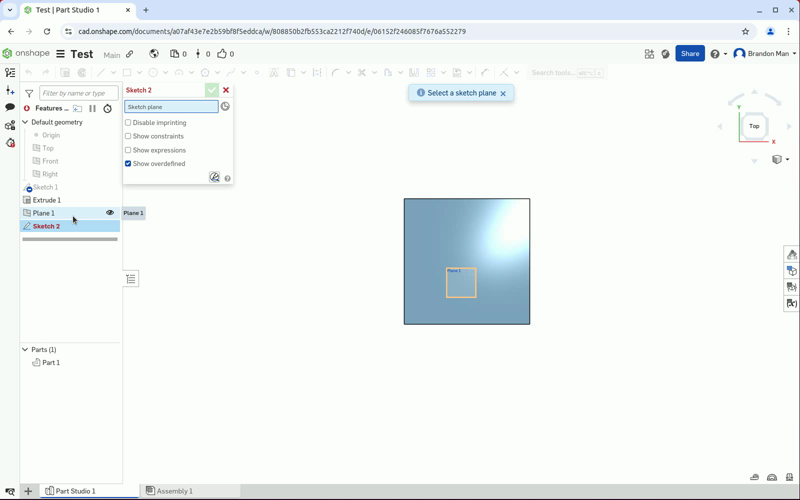
click(73, 215)
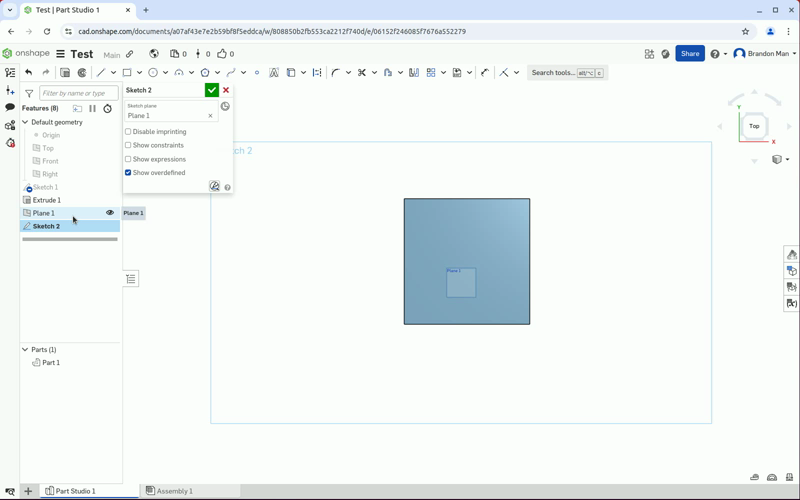
mouse_move(73, 352)
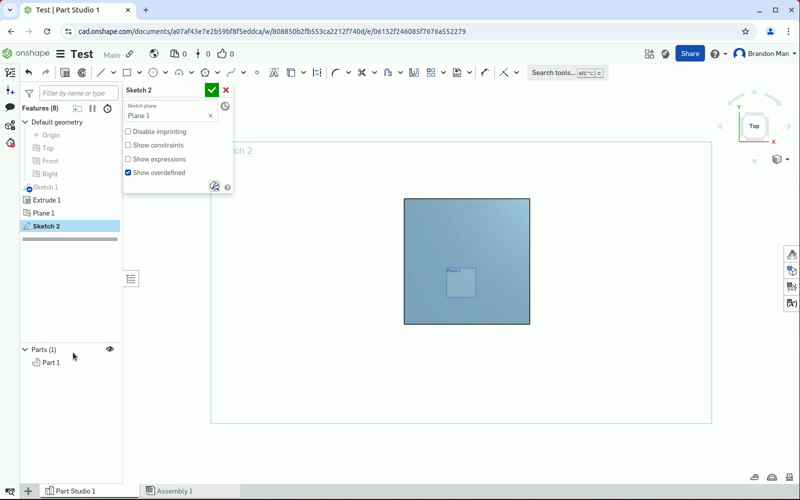
key(y)
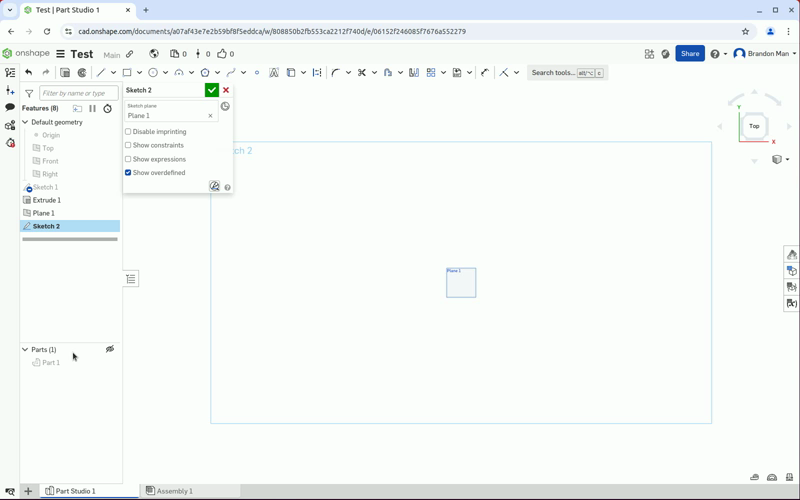
key(l)
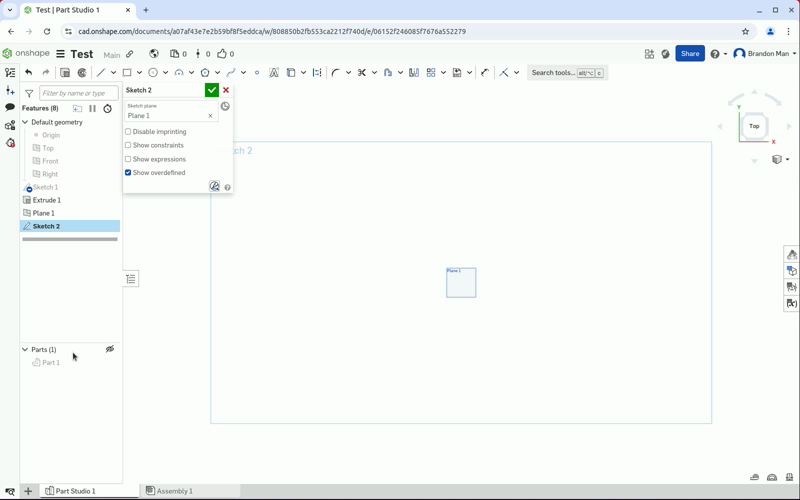
key_down(shift)
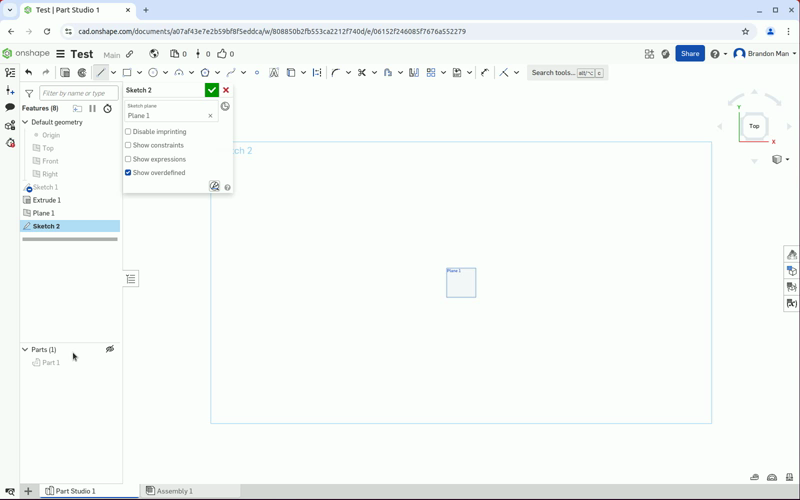
mouse_move(416, 311)
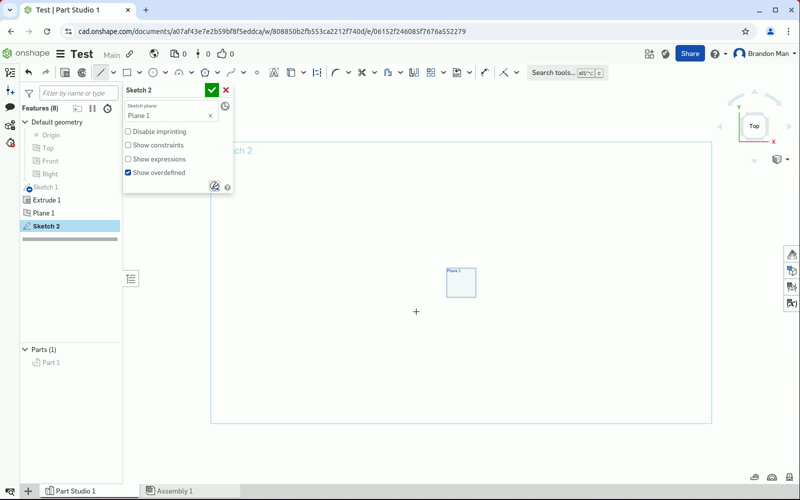
click(416, 311)
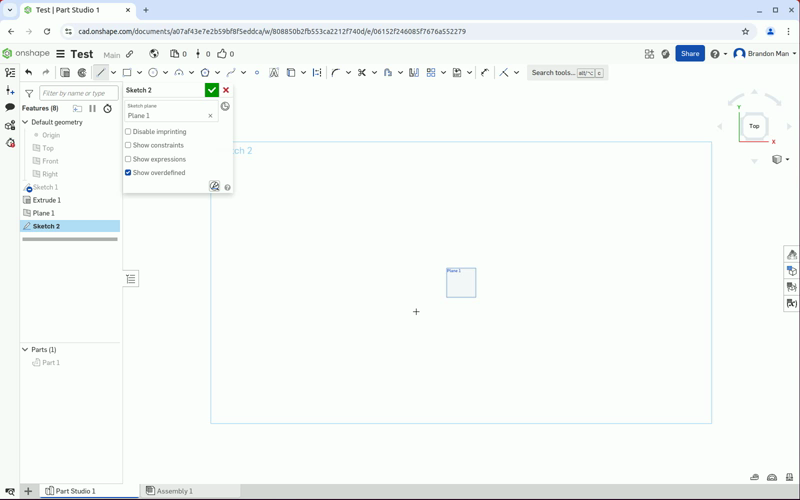
key_up(shift)
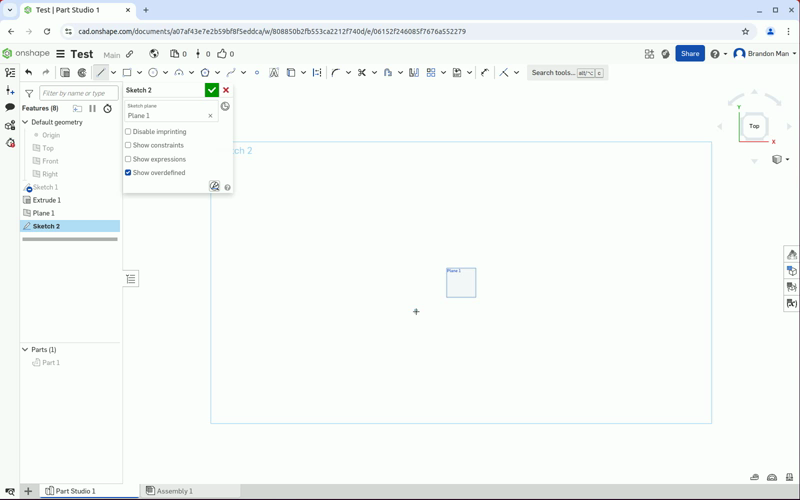
key_down(shift)
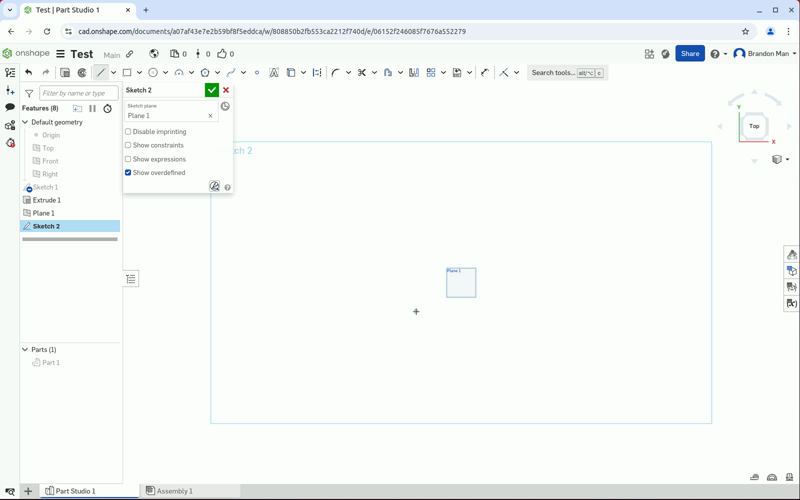
mouse_move(517, 311)
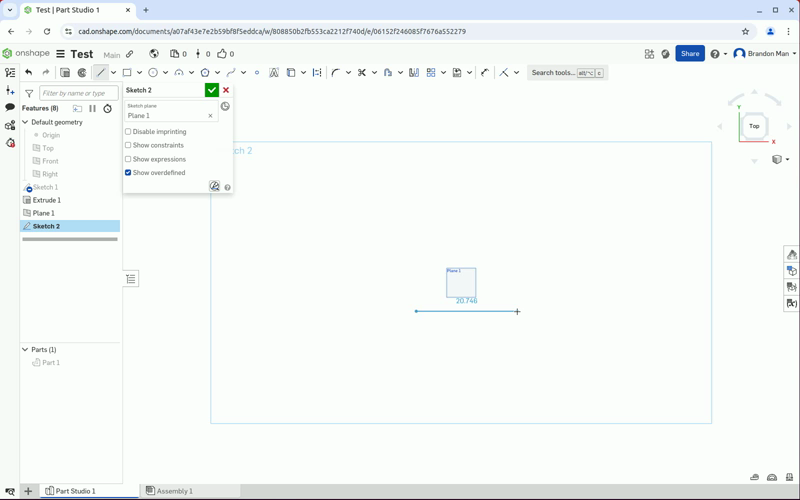
click(517, 311)
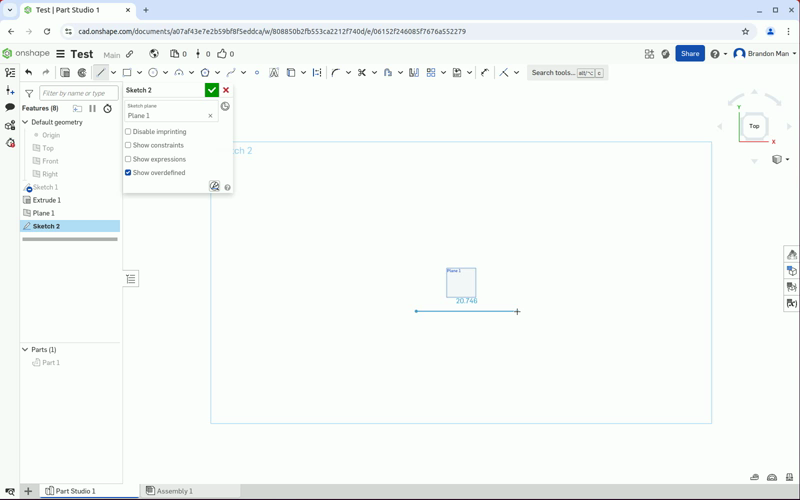
key_up(shift)
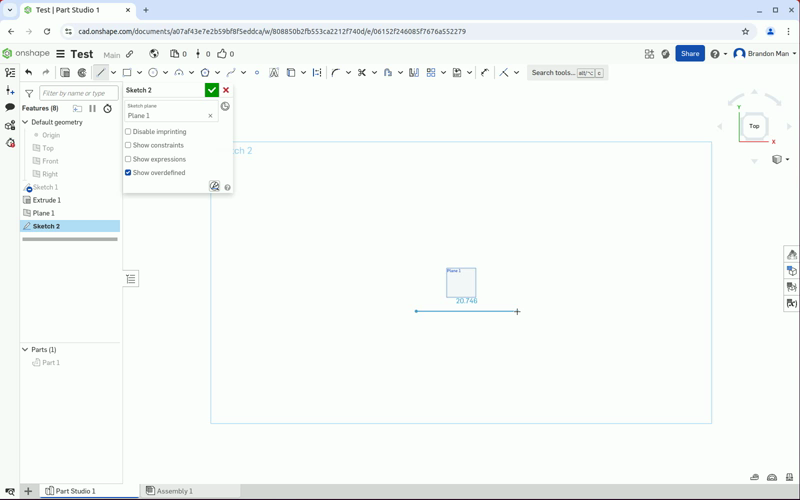
key_down(shift)
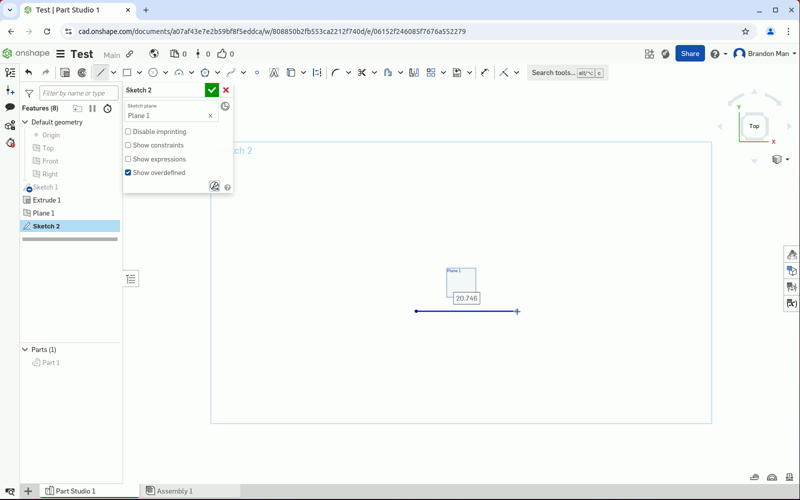
mouse_move(517, 210)
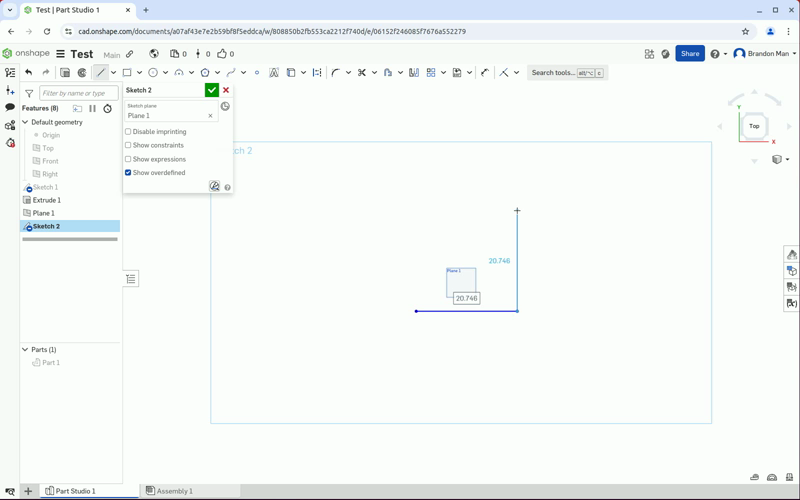
click(517, 210)
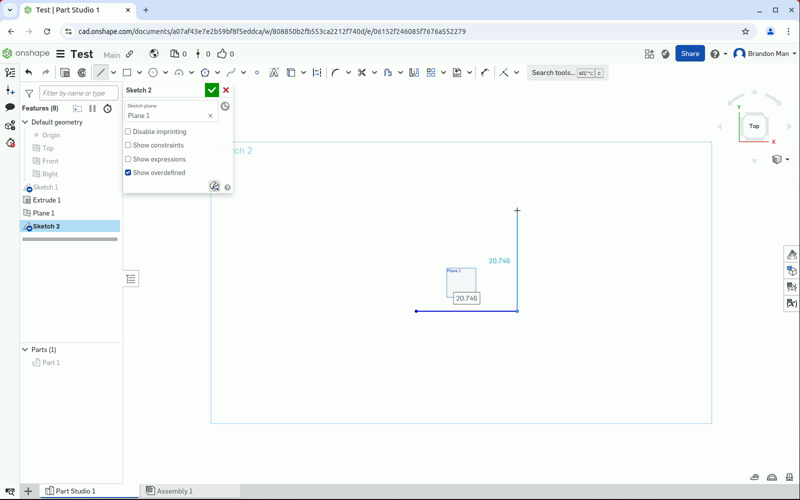
key_up(shift)
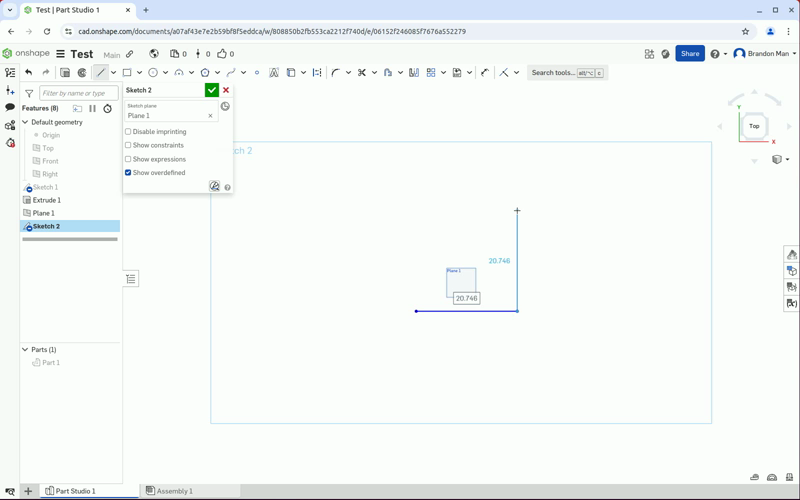
key_down(shift)
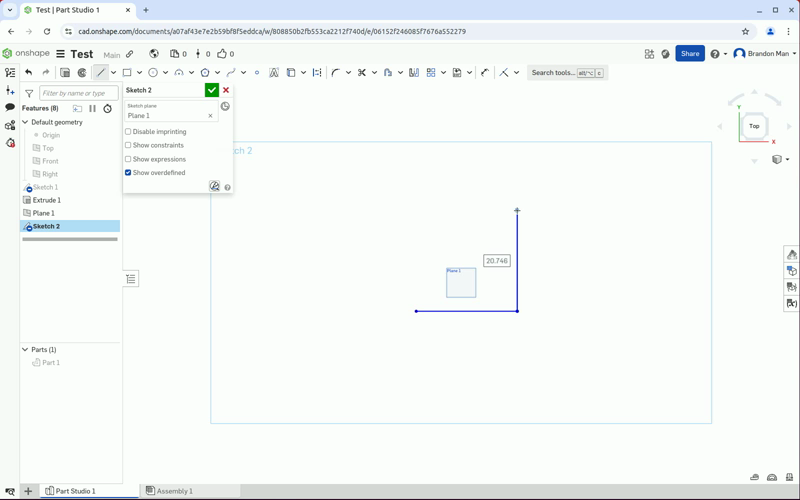
mouse_move(416, 210)
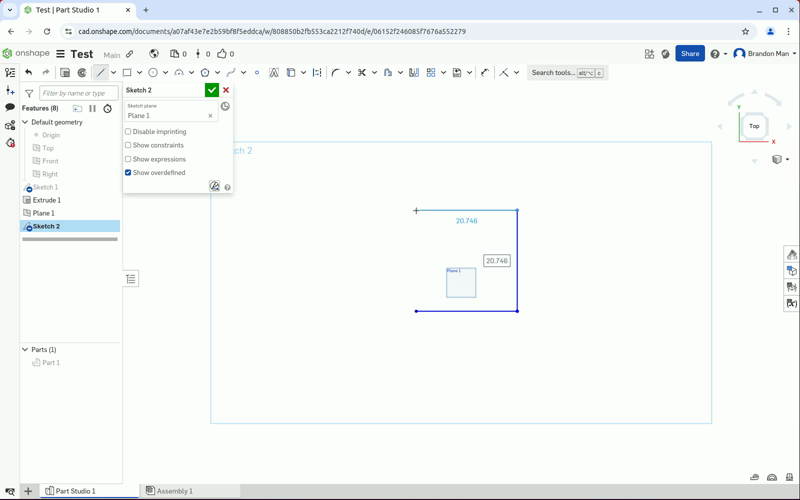
click(416, 210)
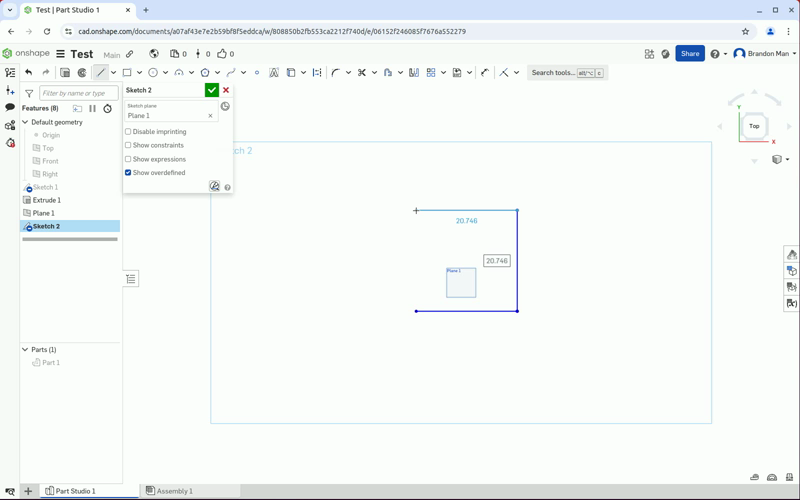
key_up(shift)
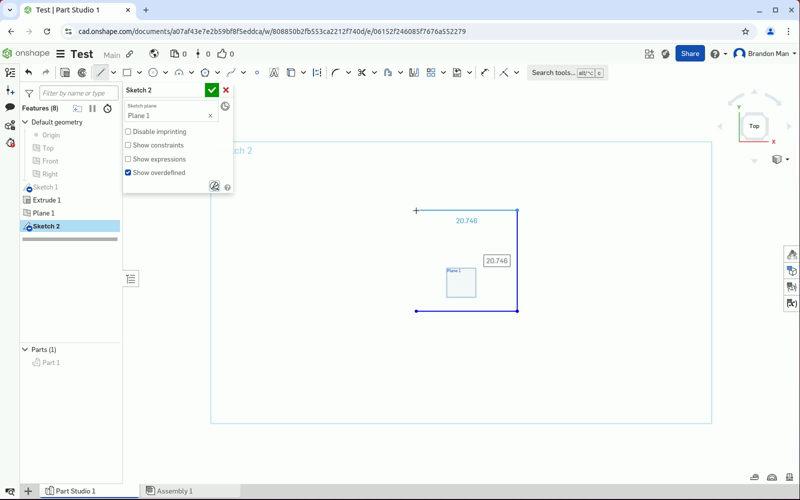
key_down(shift)
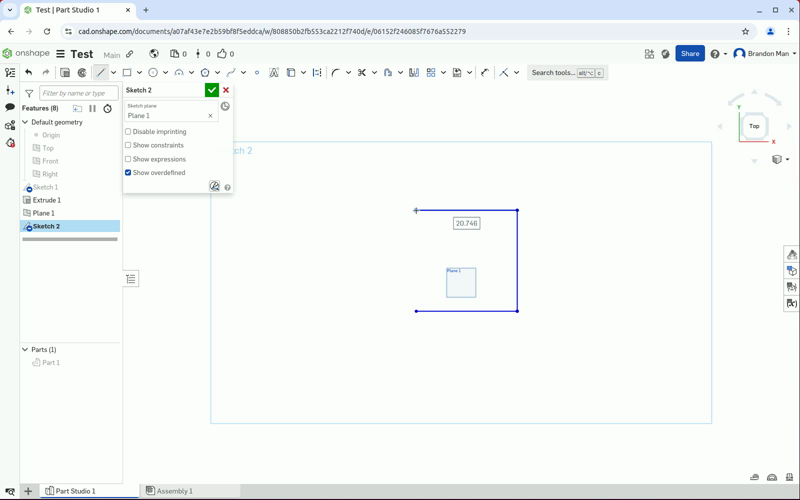
mouse_move(416, 311)
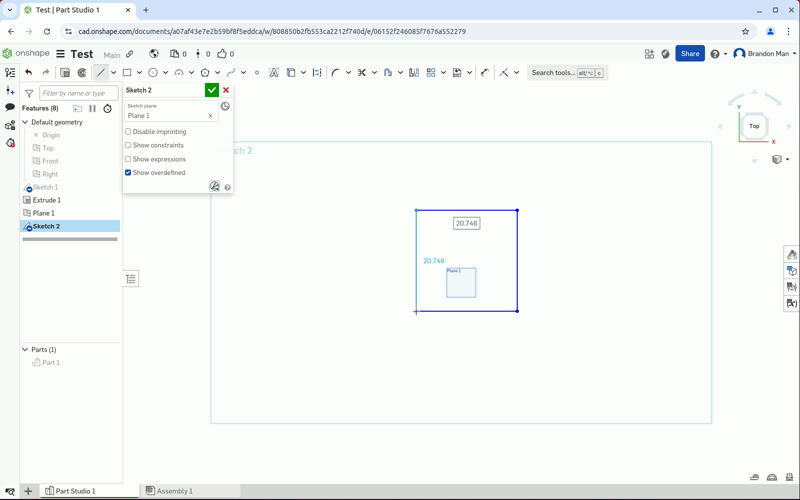
key_up(shift)
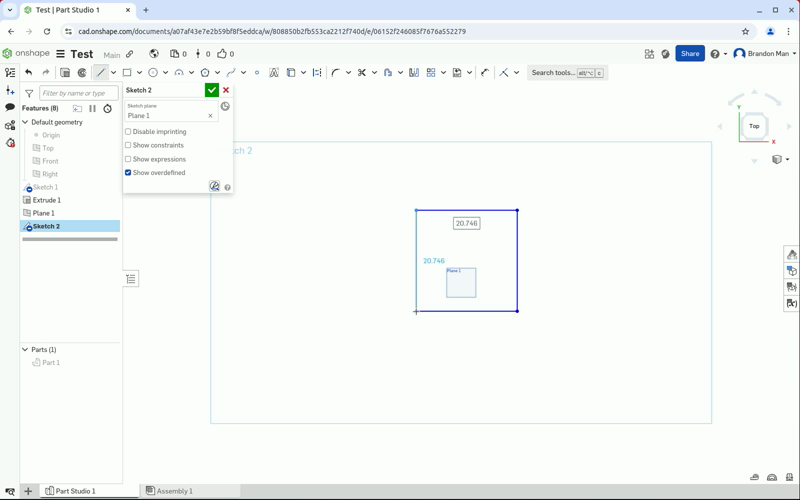
click(416, 311)
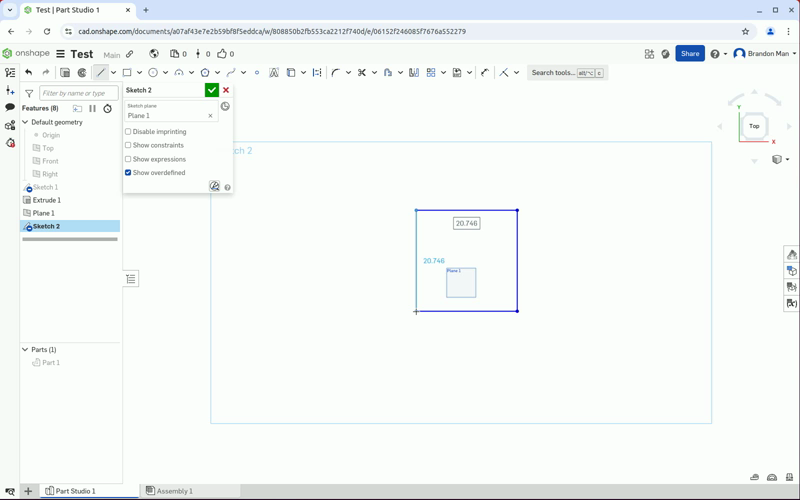
key(esc)
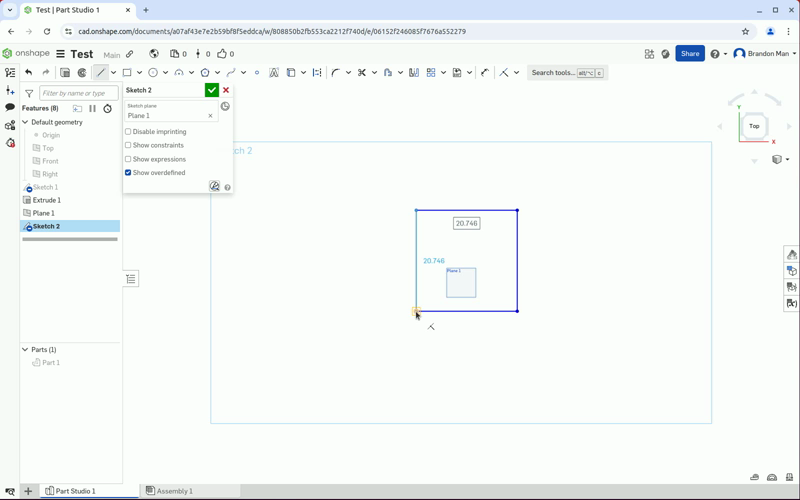
mouse_move(455, 298)
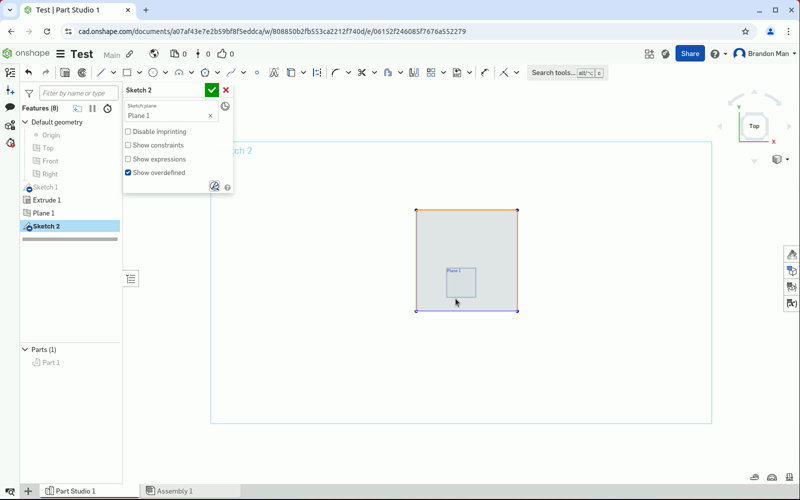
click(455, 298)
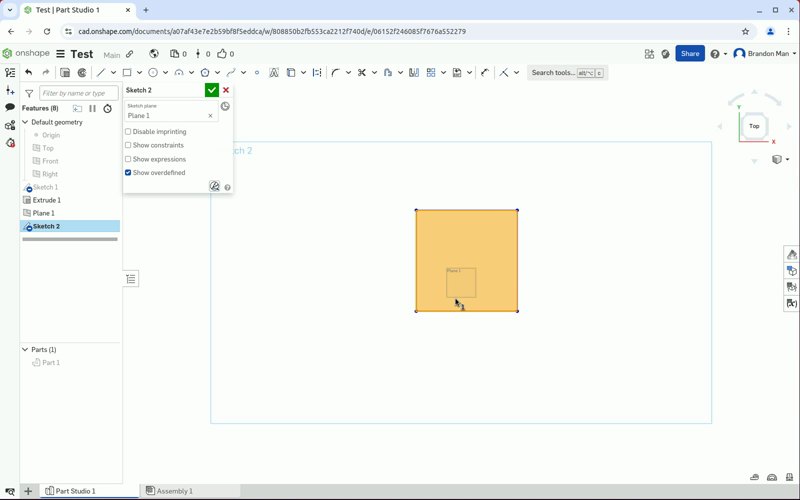
mouse_move(73, 352)
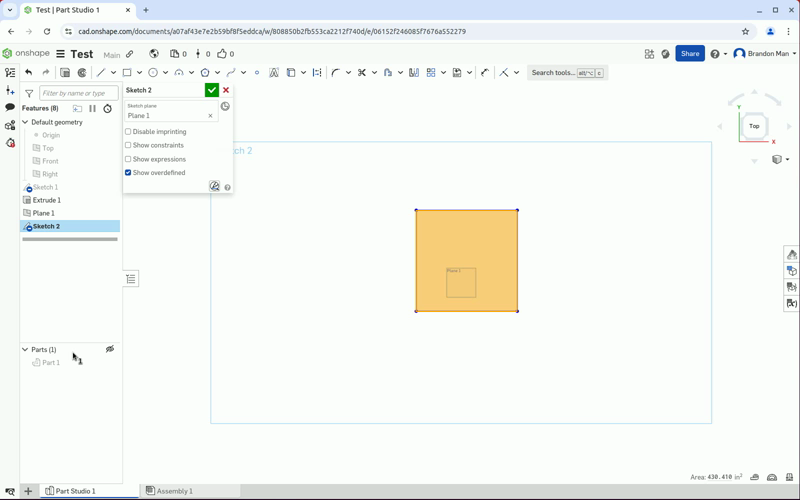
key(shift+y)
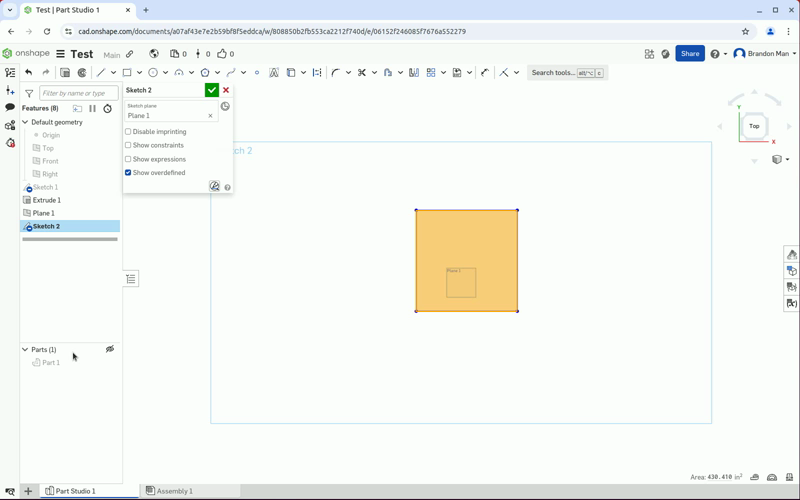
key(shift+e)
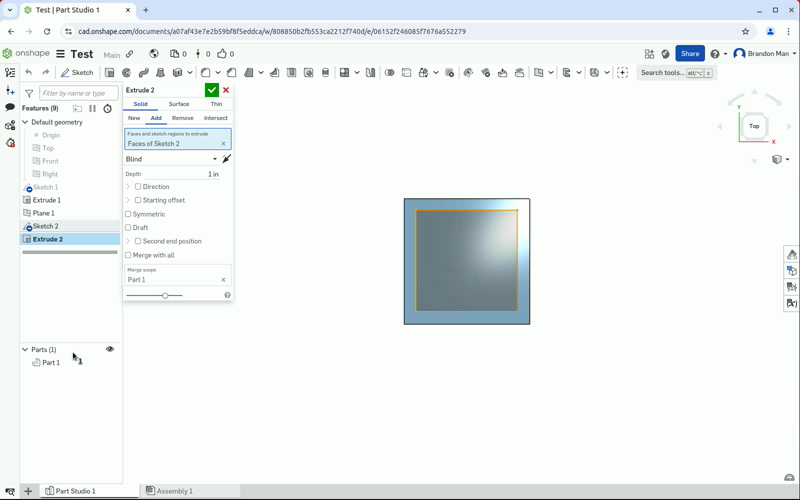
mouse_move(143, 106)
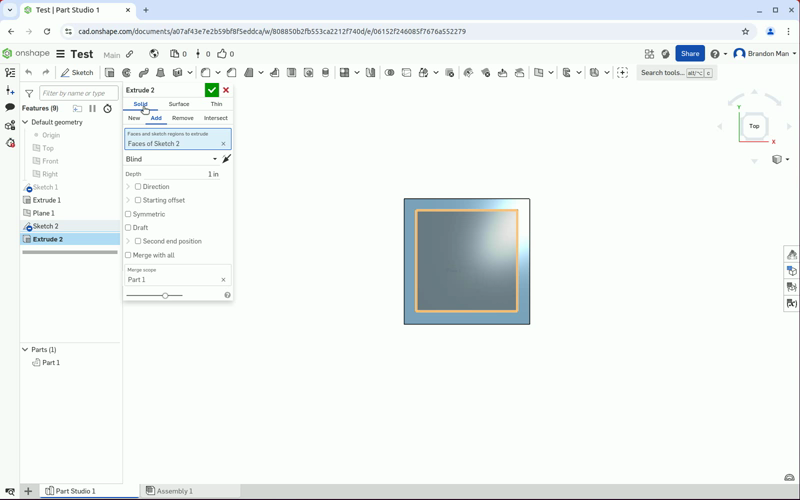
click(143, 106)
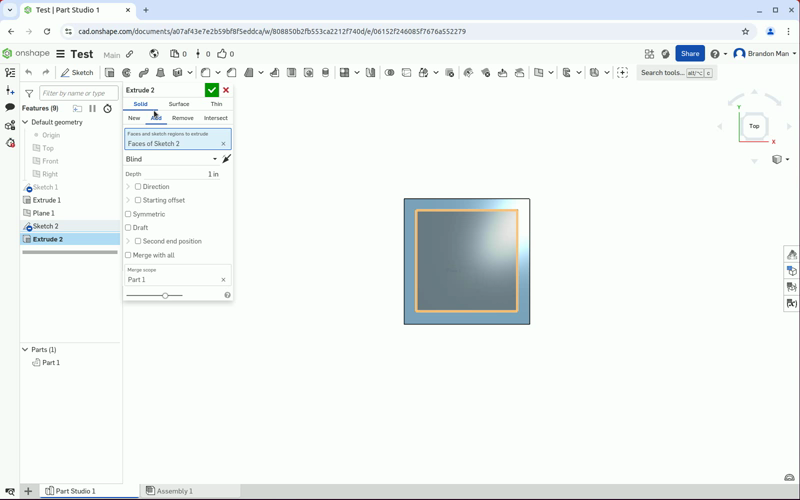
mouse_move(186, 120)
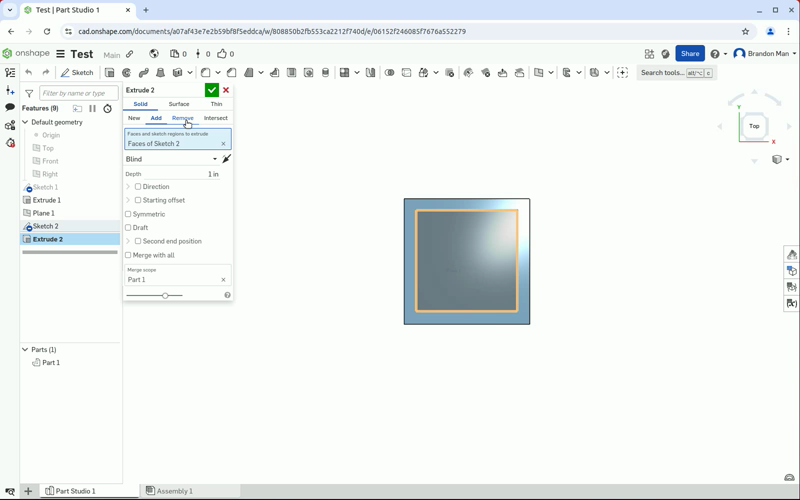
click(186, 120)
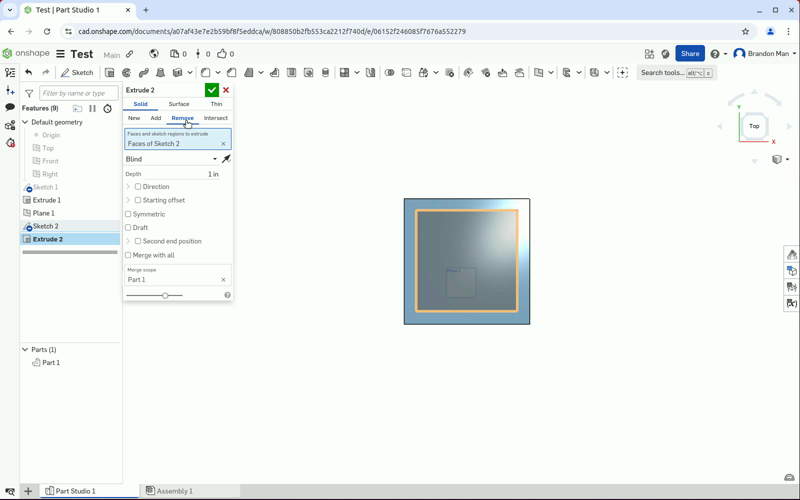
key(tab, 4)
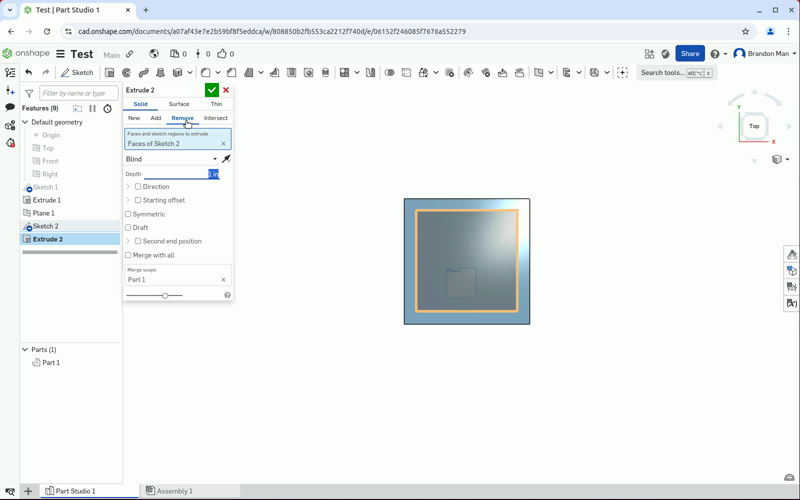
text(18.775)
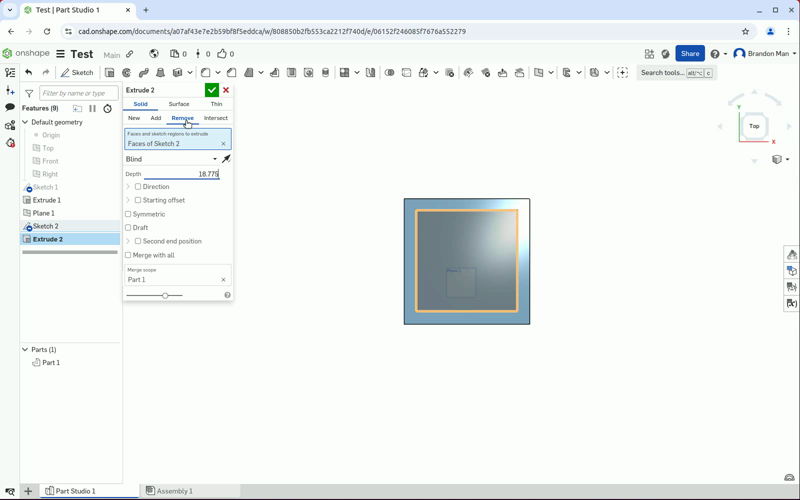
key(tab, 6)
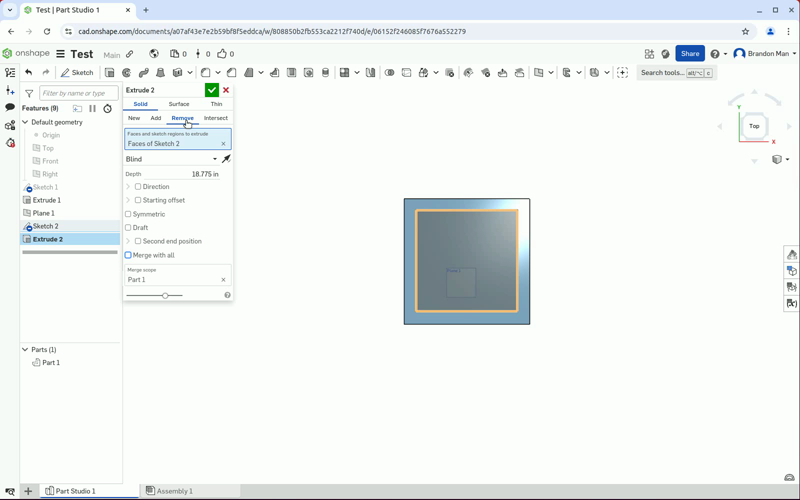
key(space)
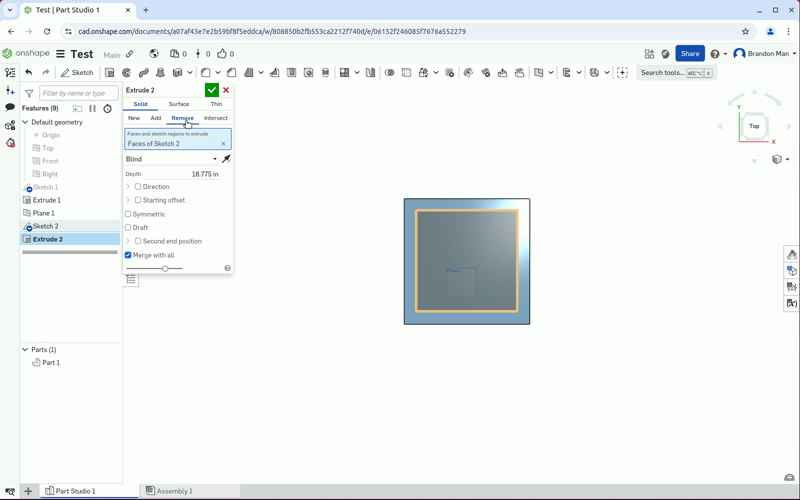
key(enter)
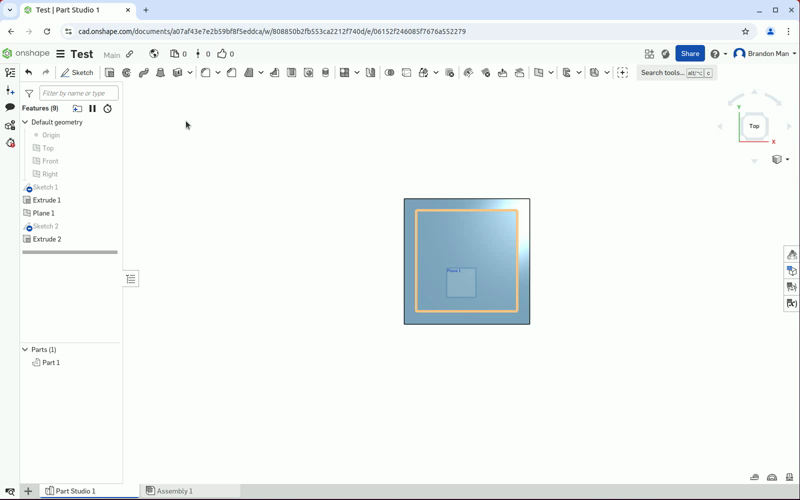
key(shift+h)
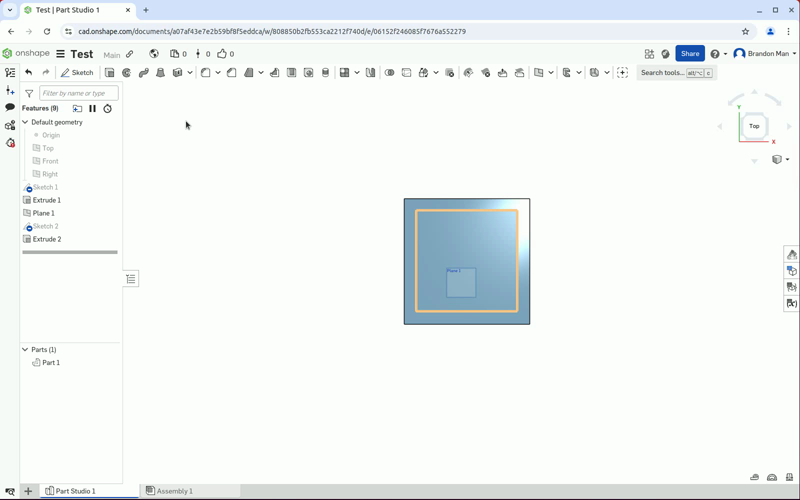
key(shift+h)
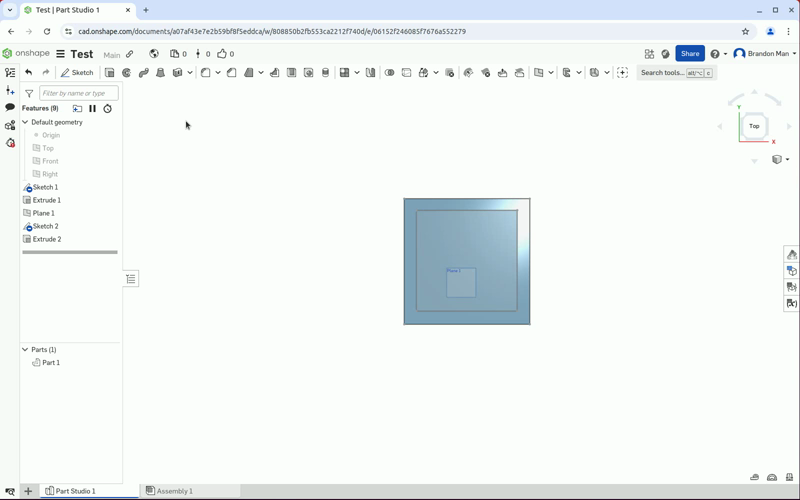
key(shift+7)
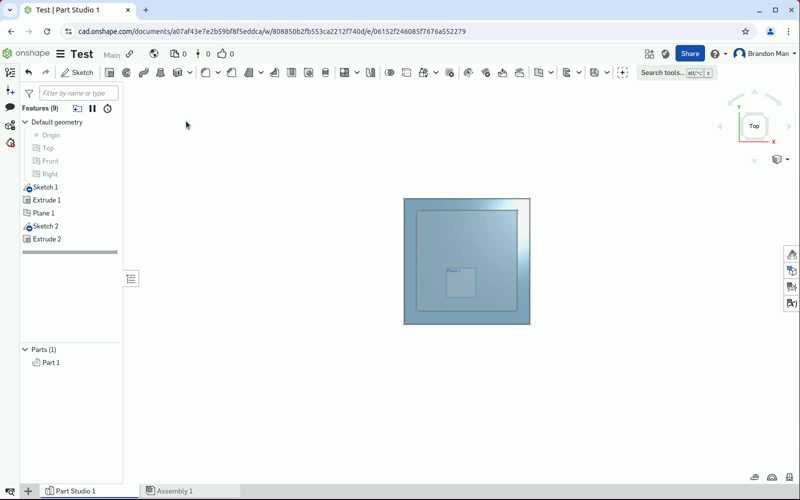
key(up, 3)
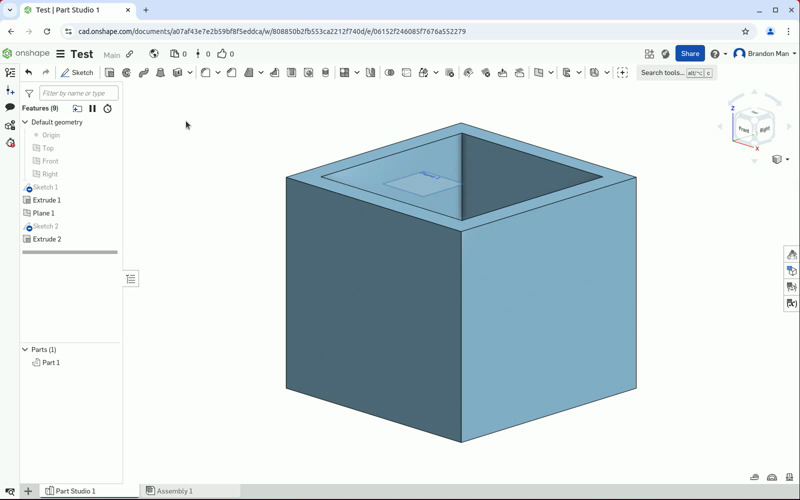
key(left, 3)
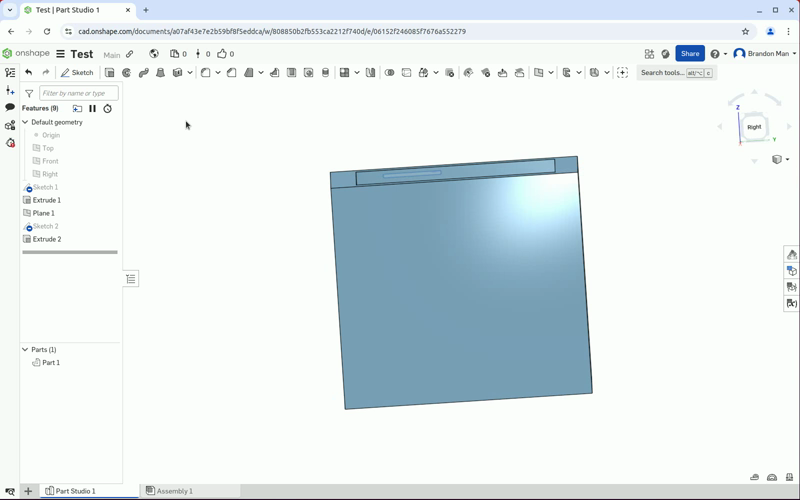
key(right, 3)
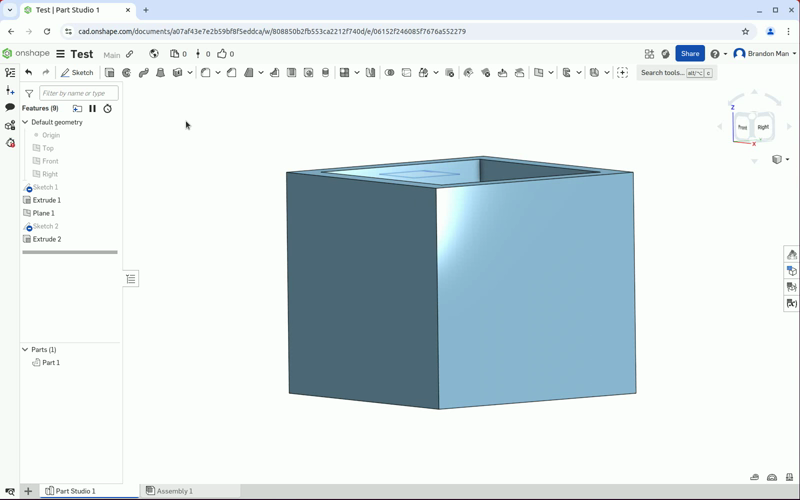
key(down, 3)
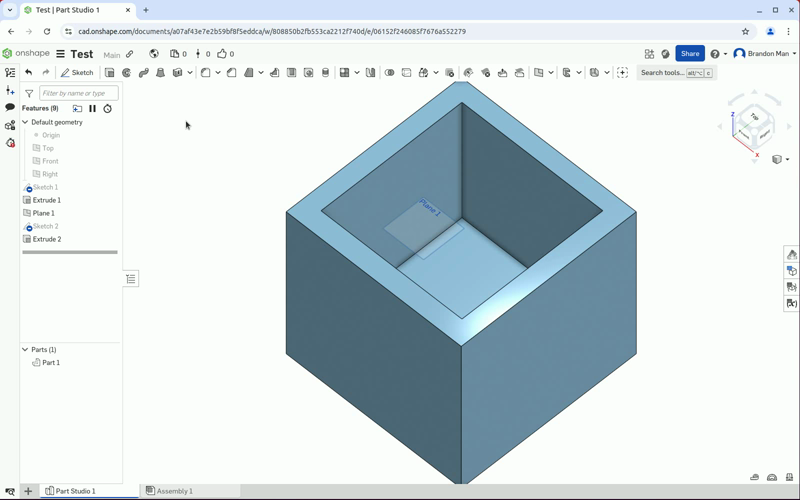
mouse_move(73, 189)
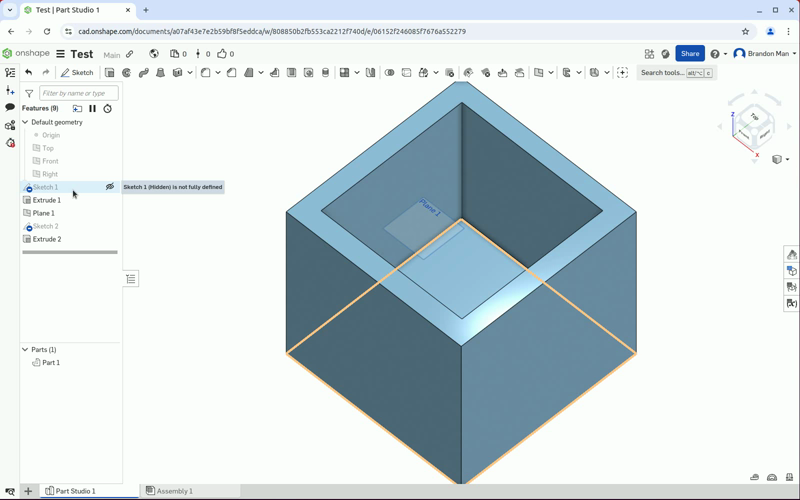
click(73, 189)